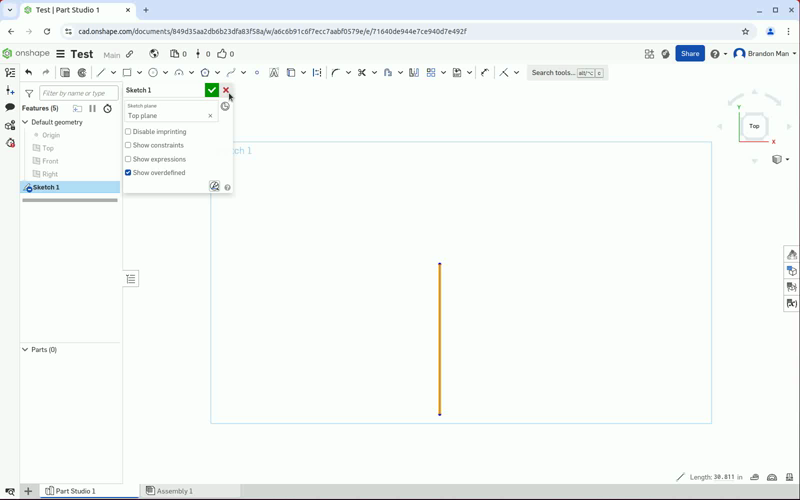
key(shift+h)
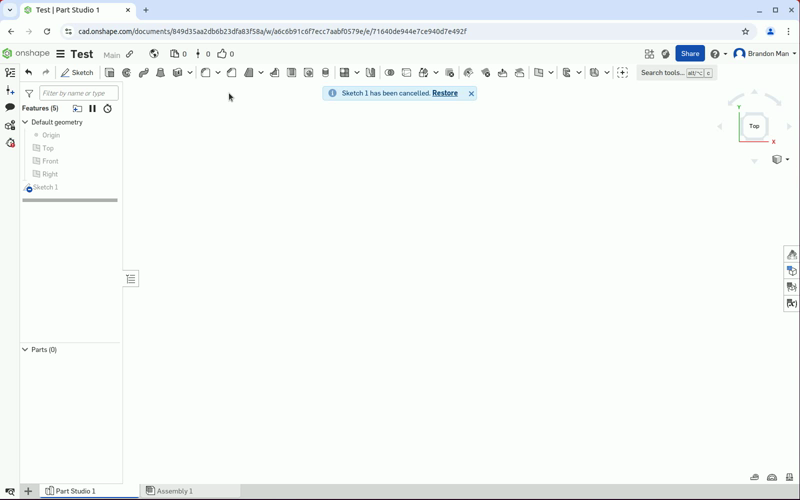
mouse_move(73, 352)
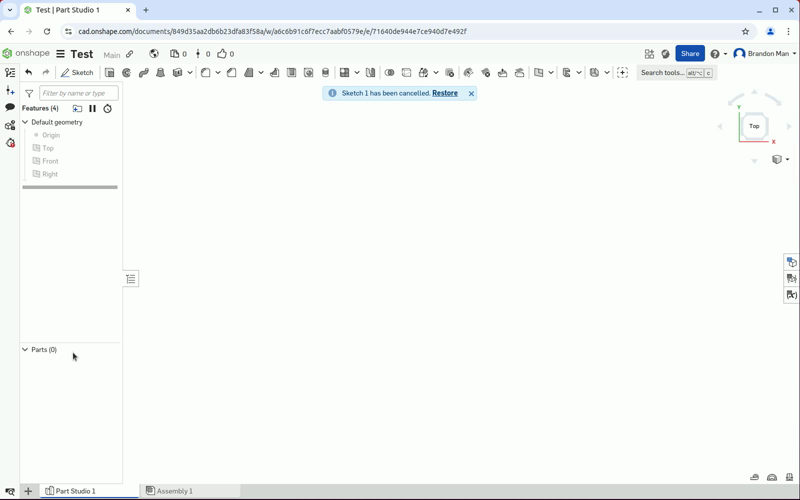
key(y)
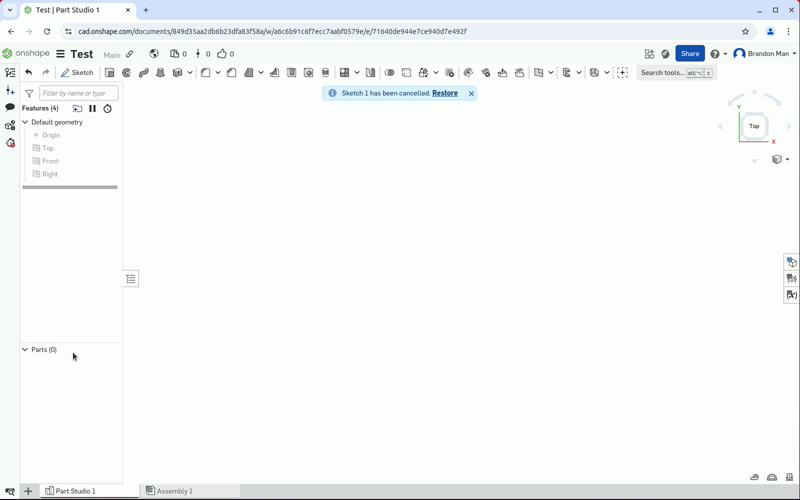
key(shift+p)
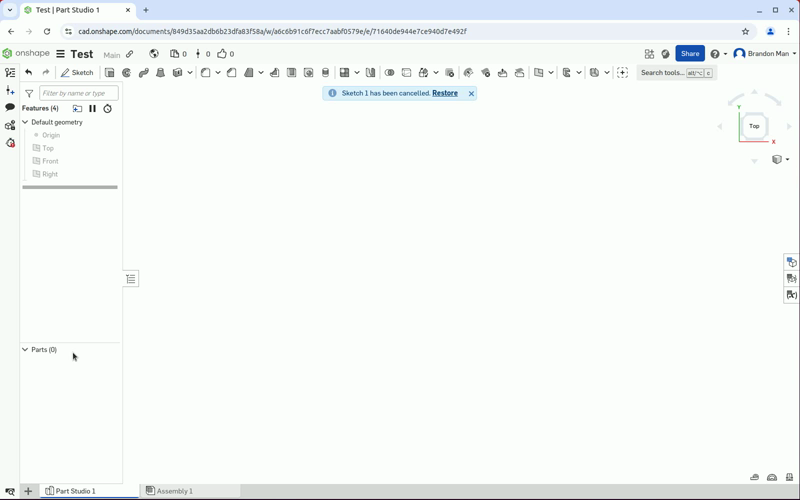
key(space)
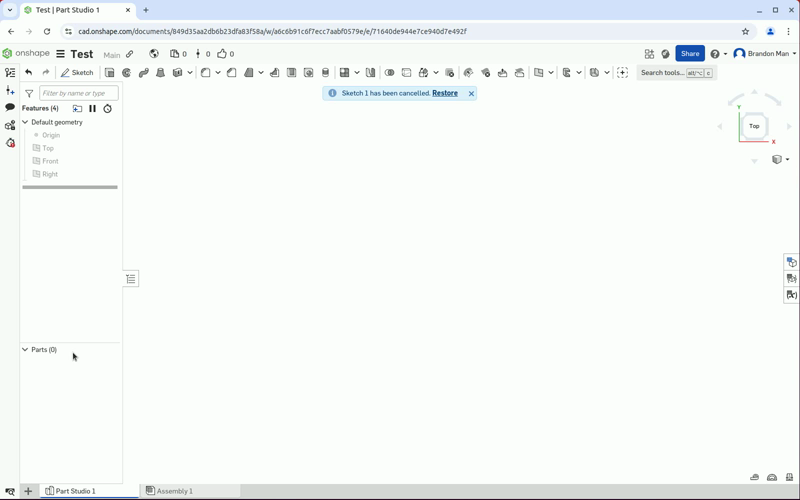
key_down(shift)
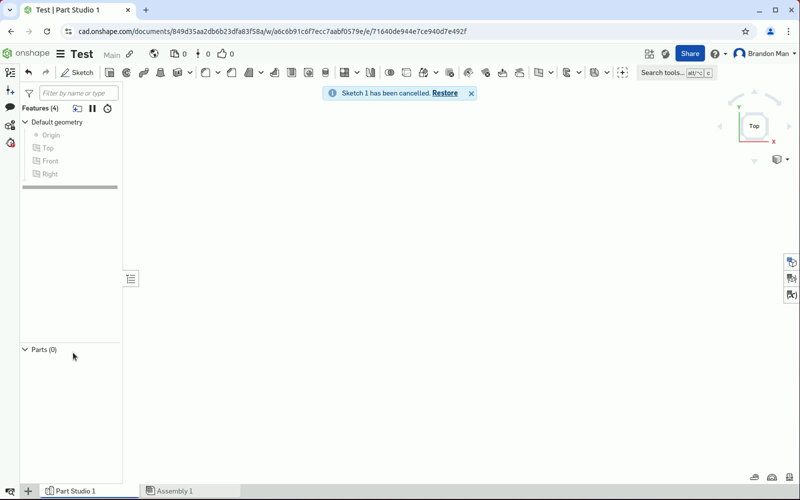
key(up)
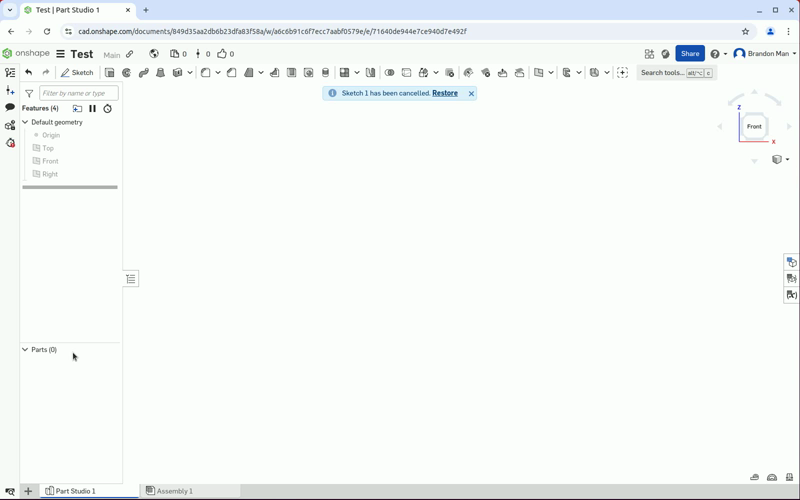
key_up(shift)
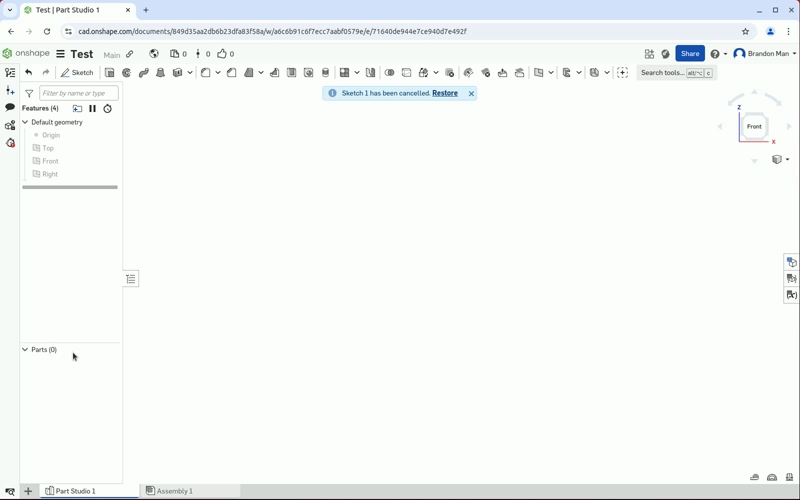
mouse_move(73, 352)
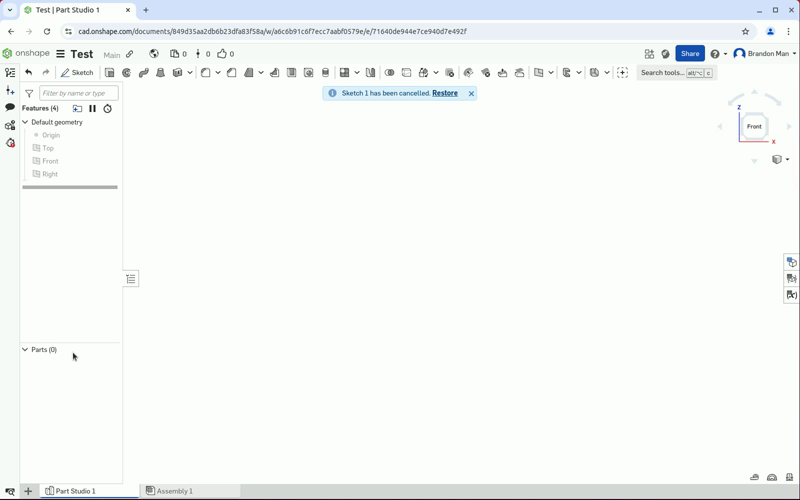
key(shift+y)
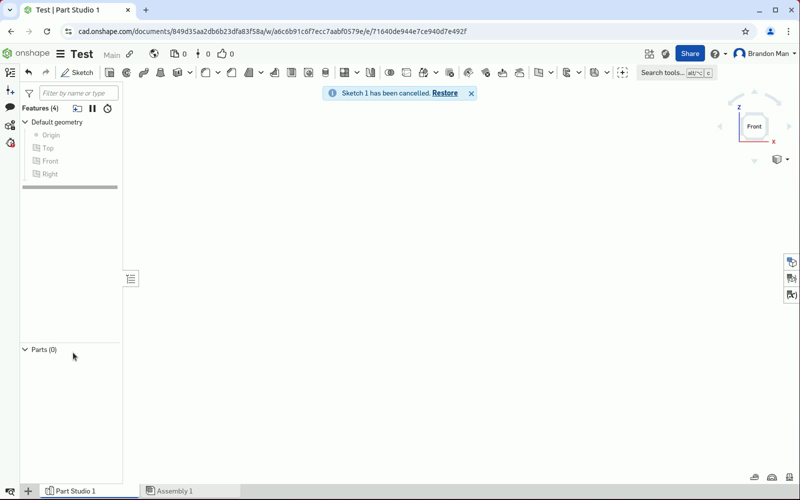
key(shift+s)
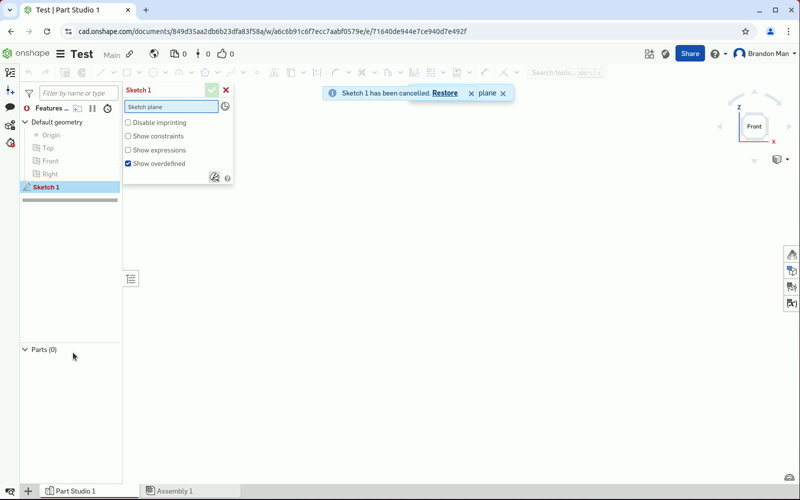
mouse_move(73, 163)
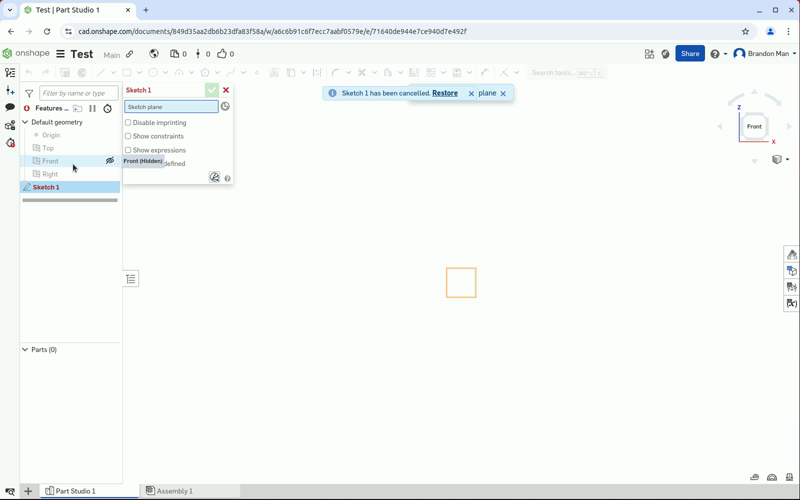
click(73, 163)
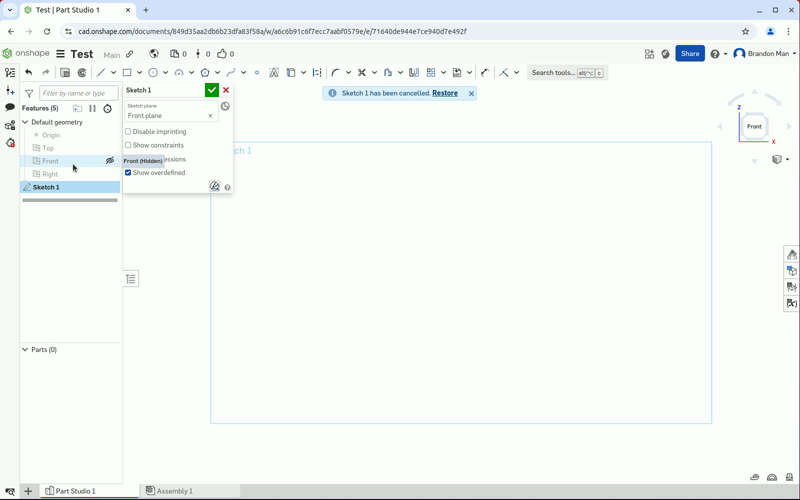
mouse_move(73, 352)
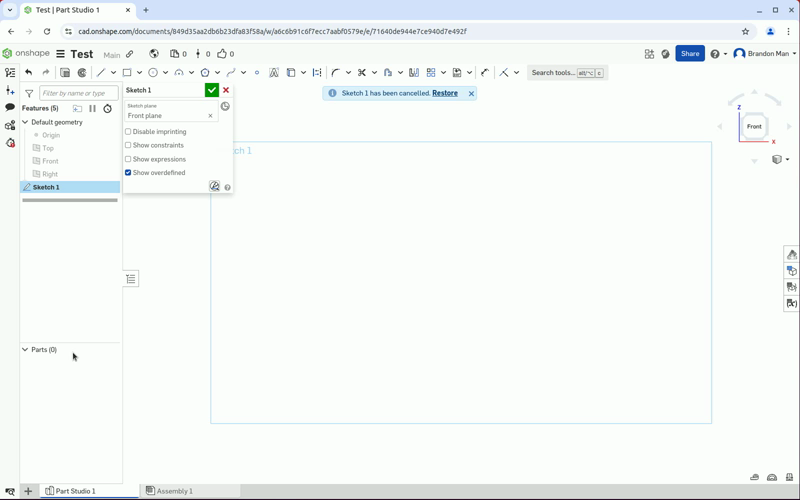
key(y)
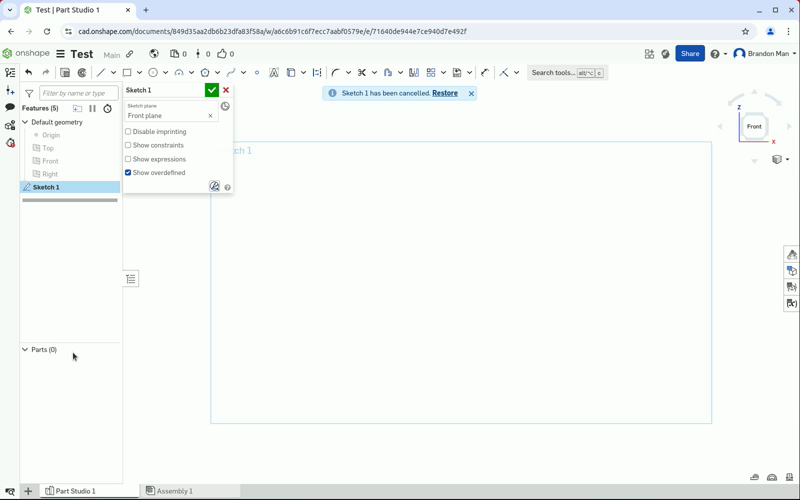
key(l)
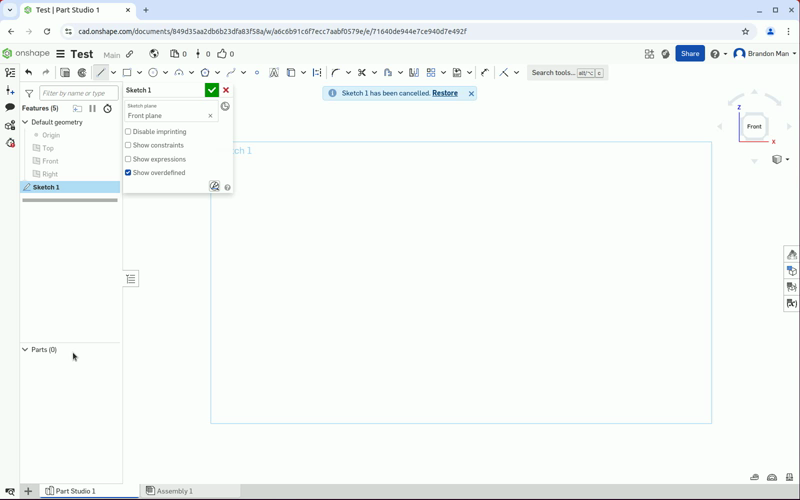
key_down(shift)
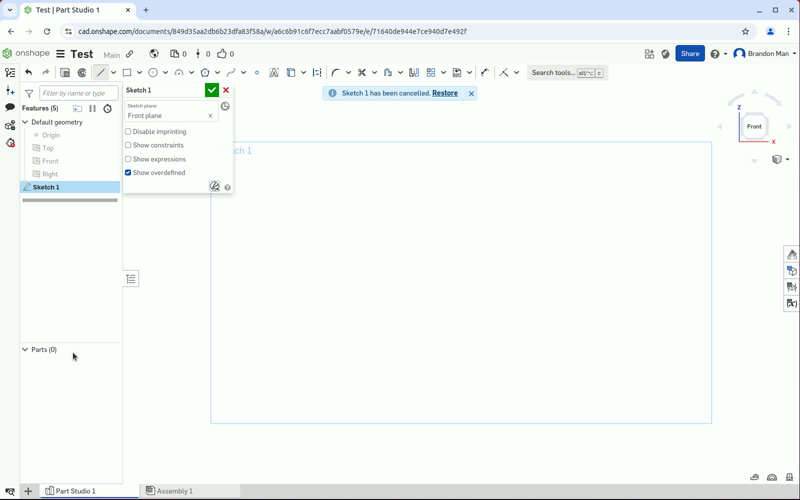
mouse_move(348, 336)
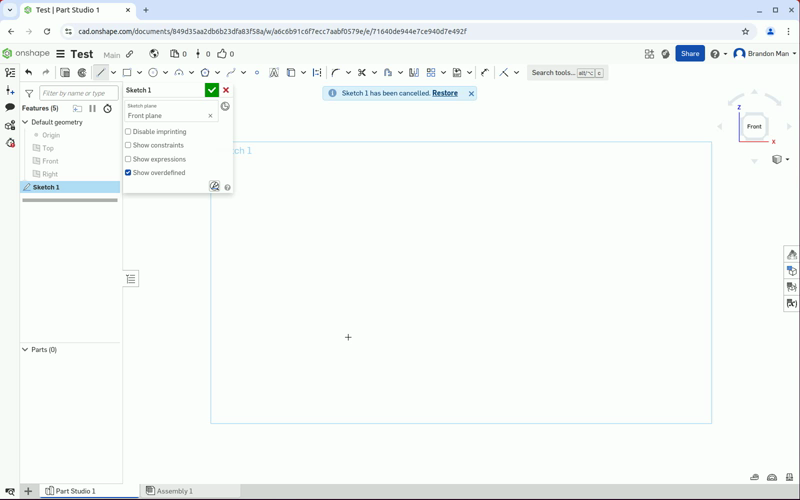
click(348, 336)
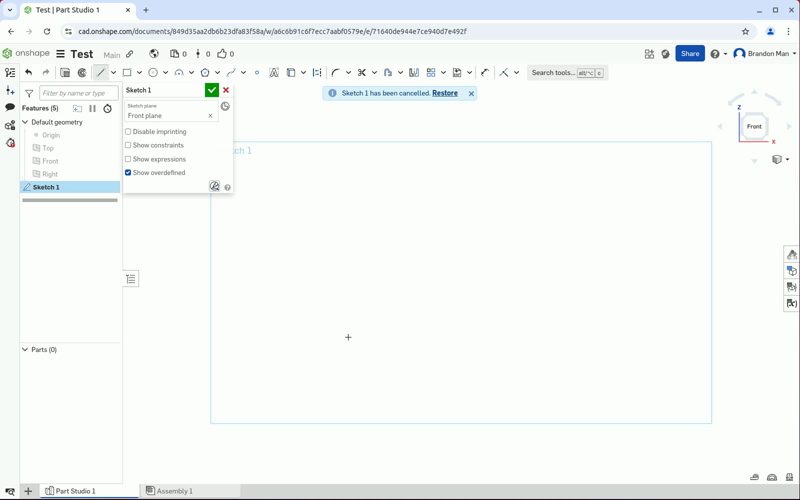
key_up(shift)
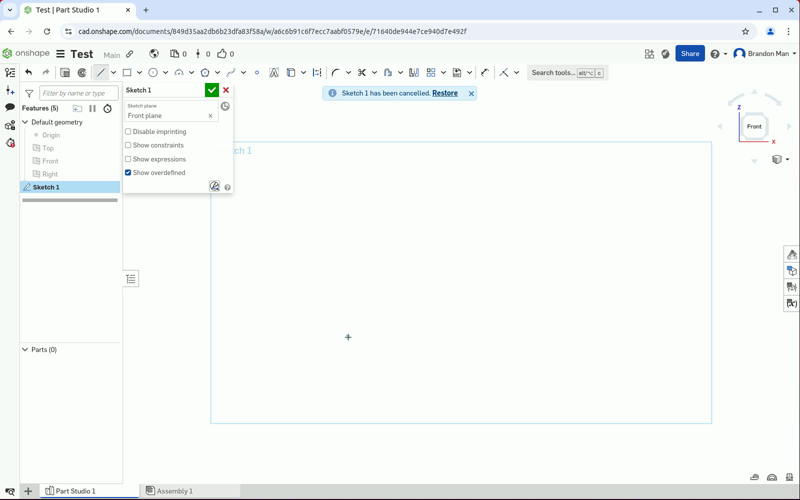
key_down(shift)
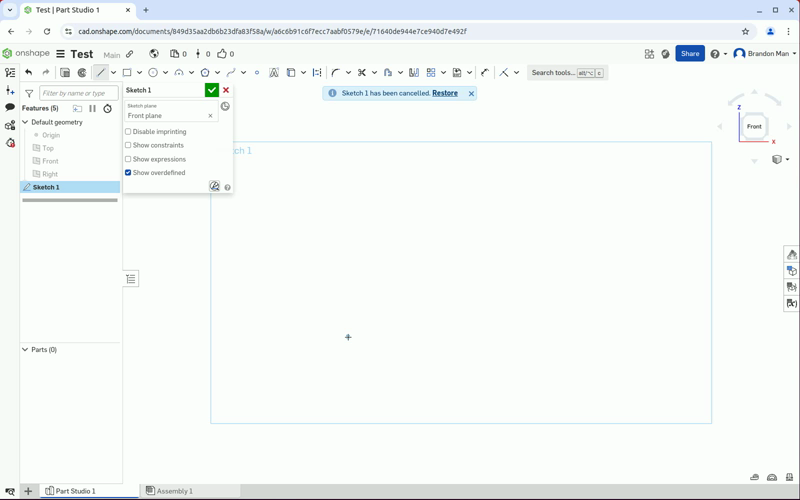
mouse_move(410, 336)
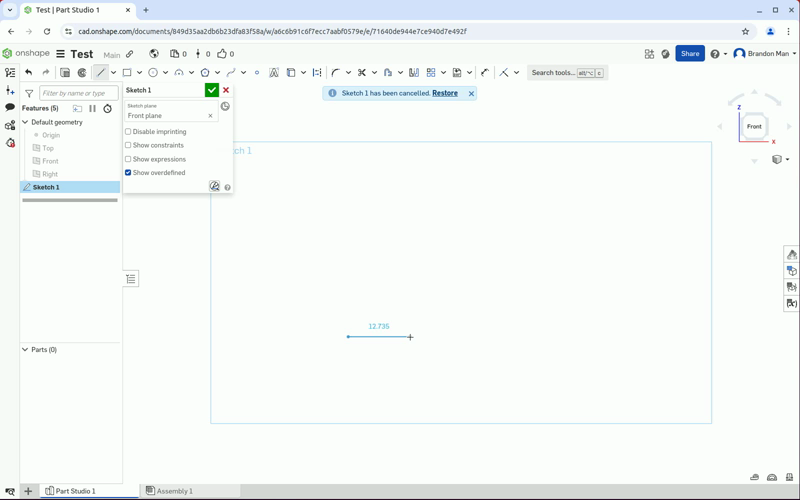
click(410, 336)
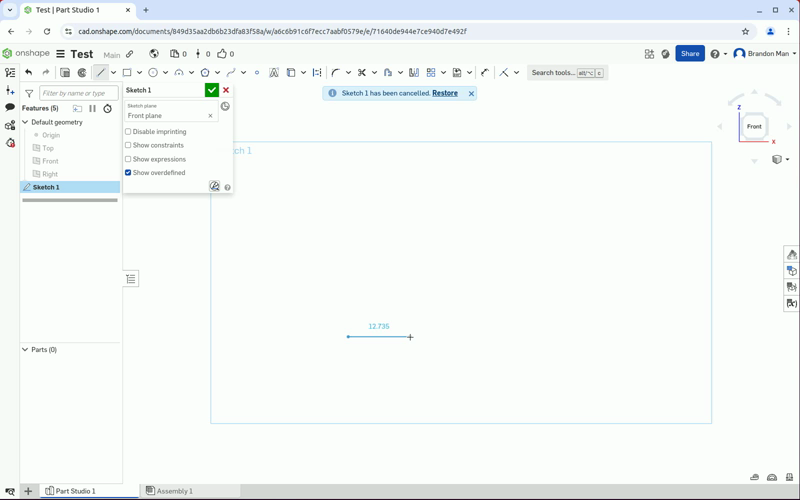
key_up(shift)
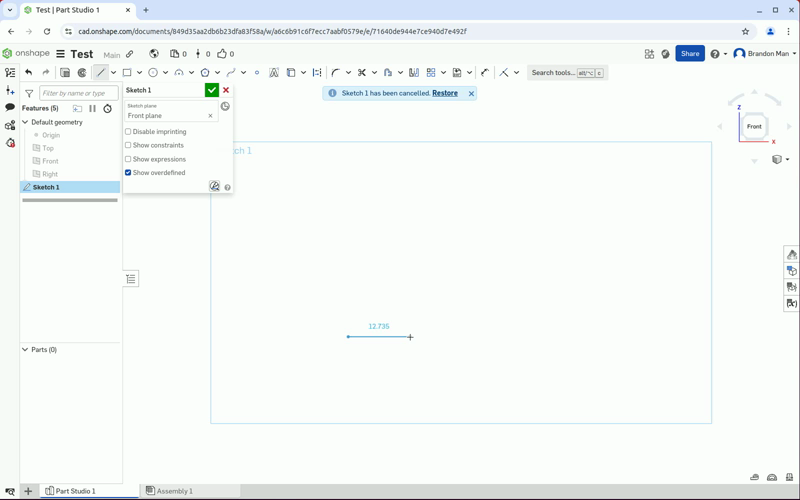
key_down(shift)
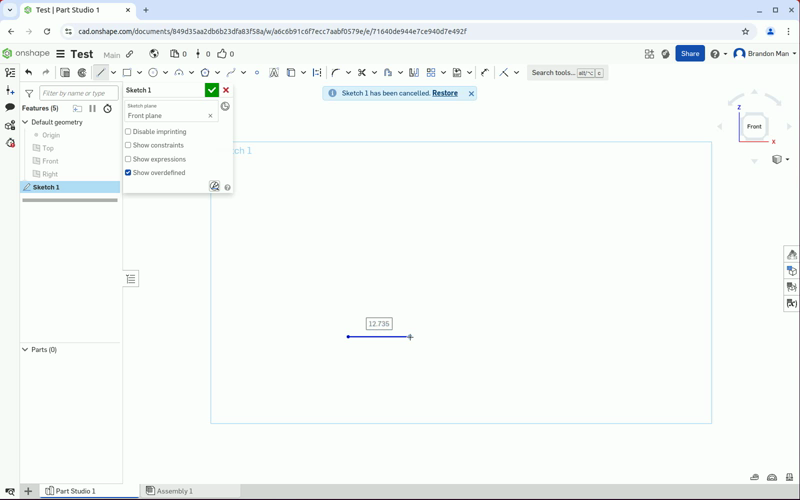
mouse_move(440, 336)
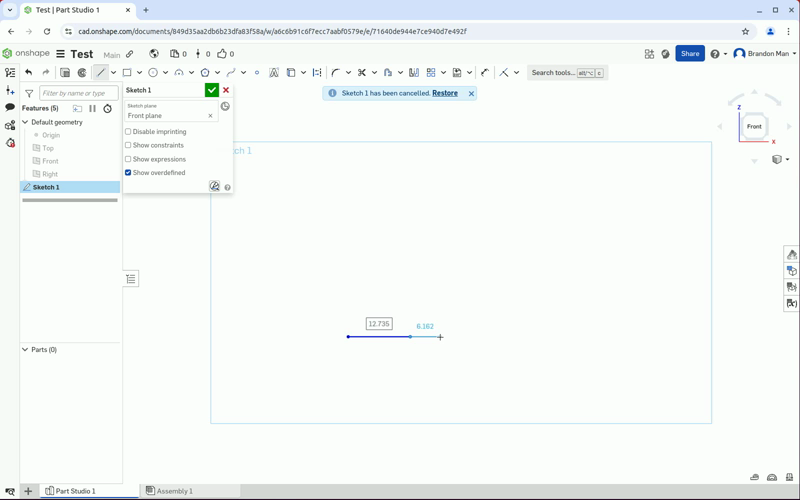
mouse_move(410, 326)
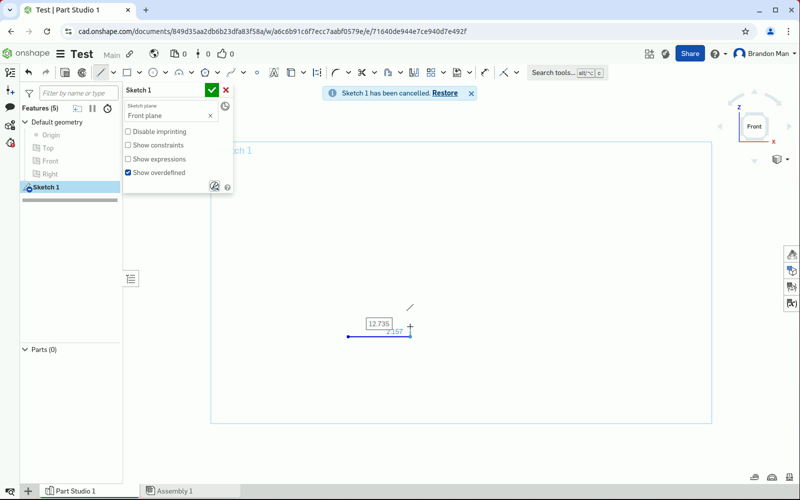
click(410, 326)
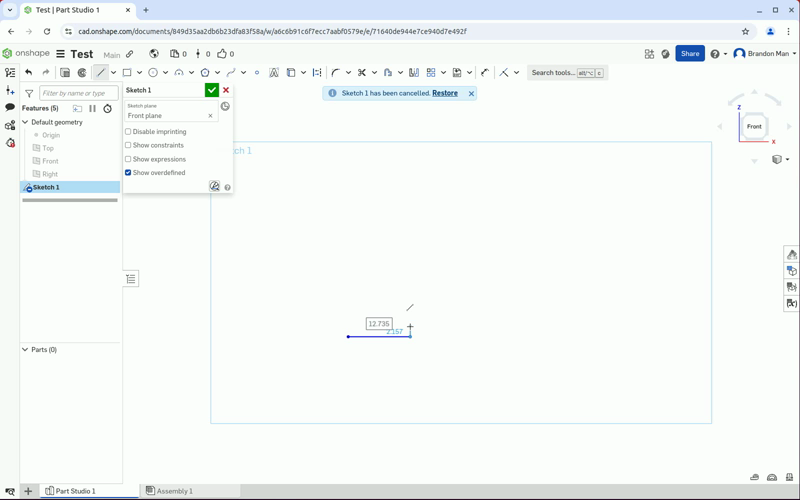
key_up(shift)
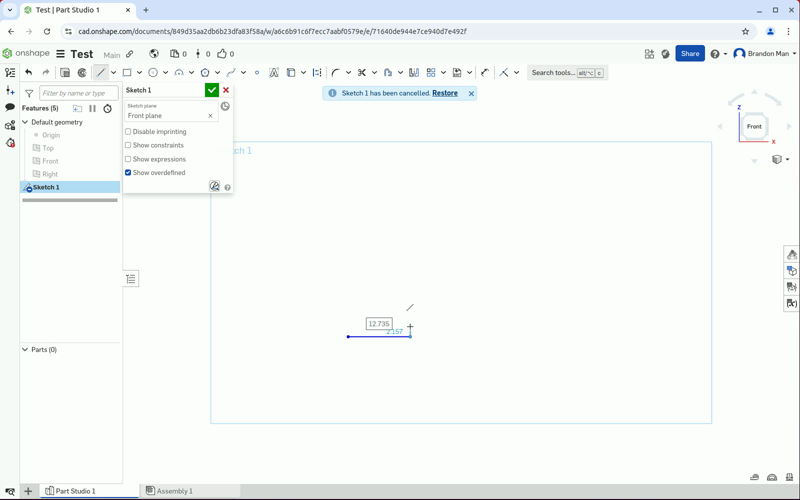
key_down(shift)
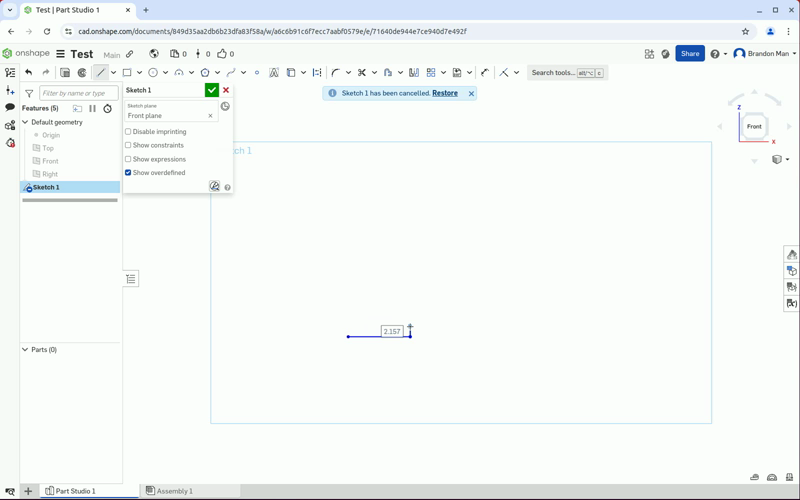
mouse_move(440, 326)
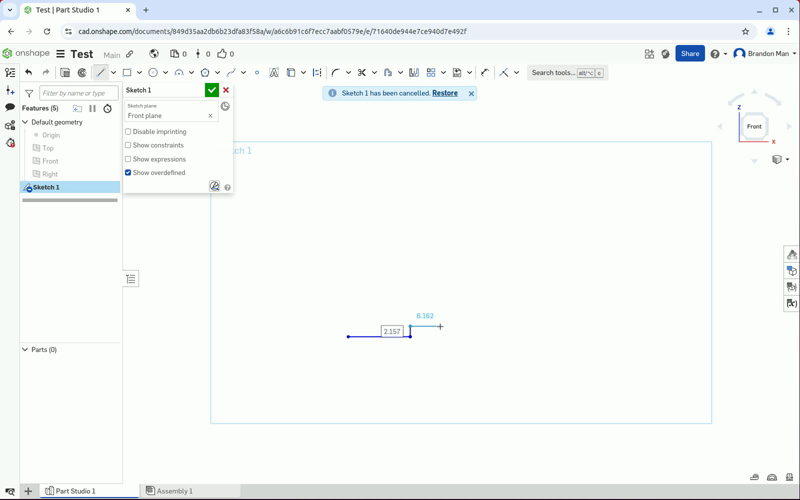
mouse_move(450, 326)
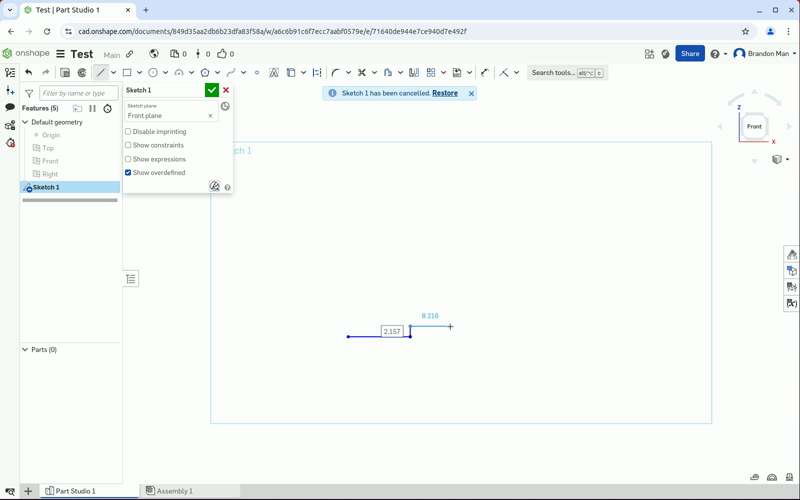
click(450, 326)
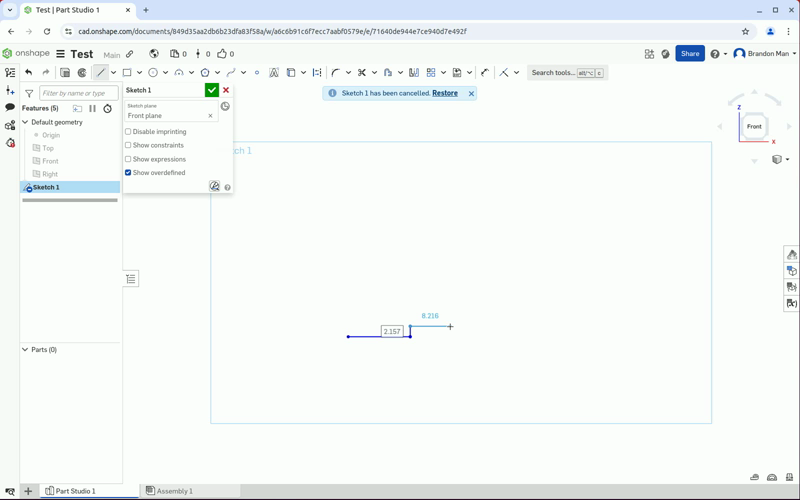
key_up(shift)
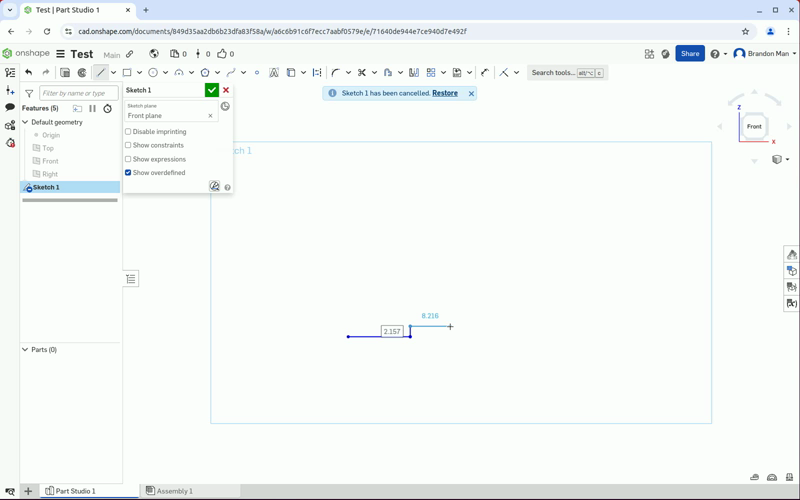
key_down(shift)
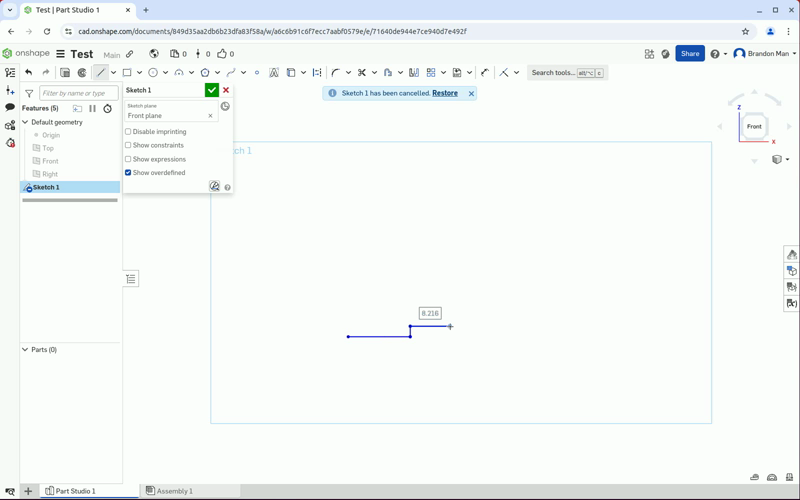
mouse_move(480, 326)
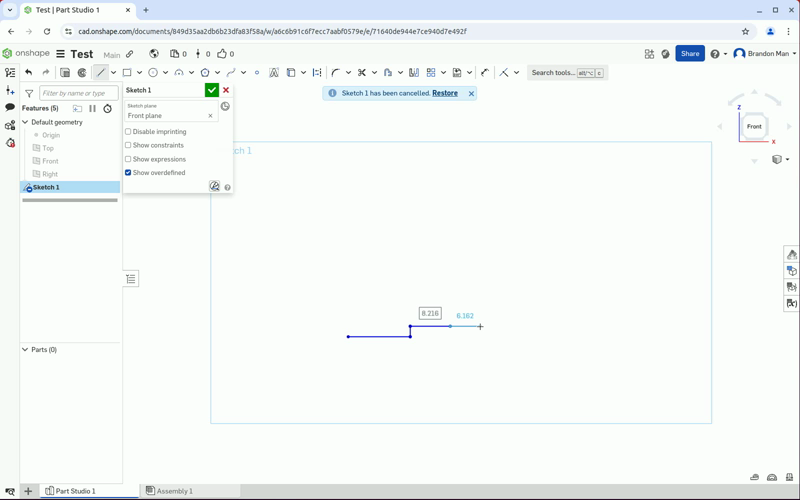
mouse_move(450, 336)
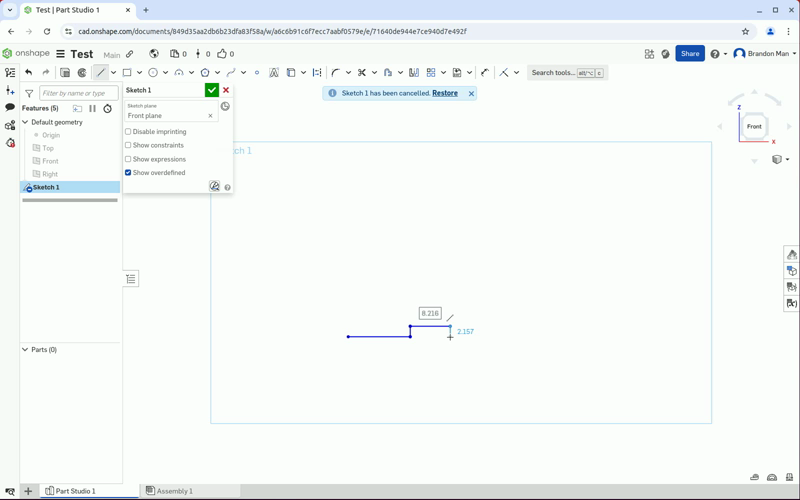
click(450, 336)
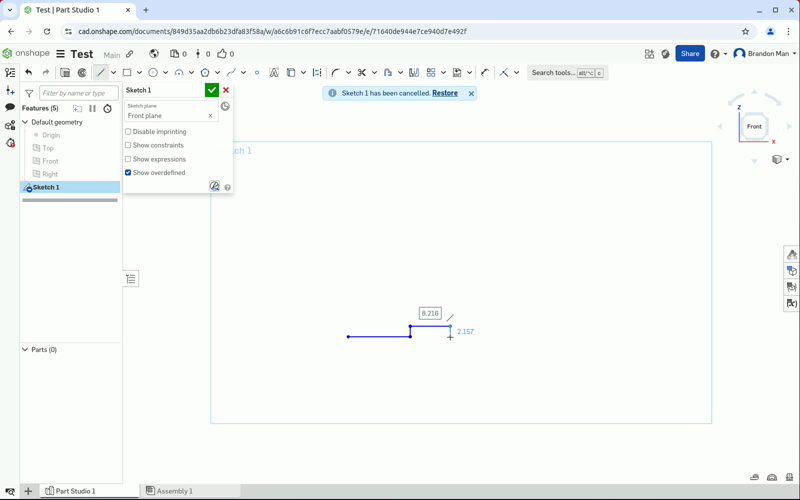
key_up(shift)
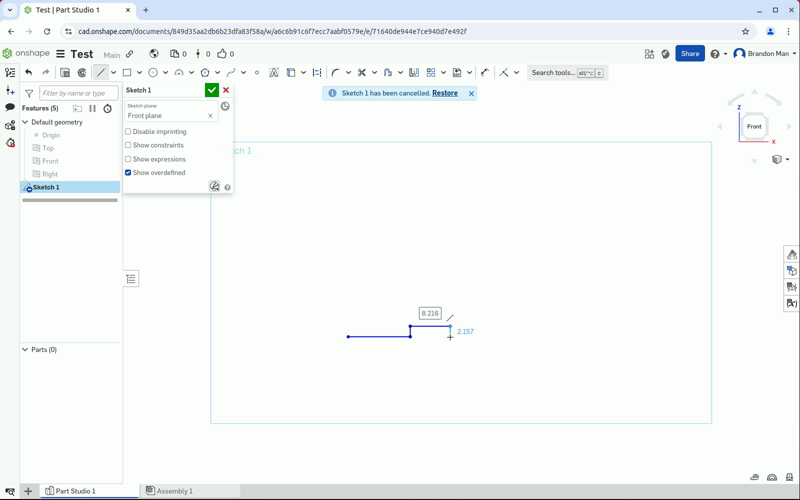
key_down(shift)
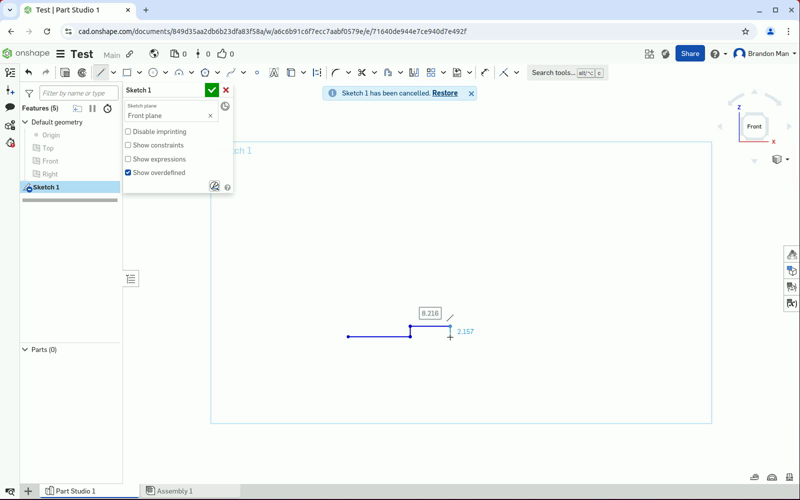
mouse_move(511, 336)
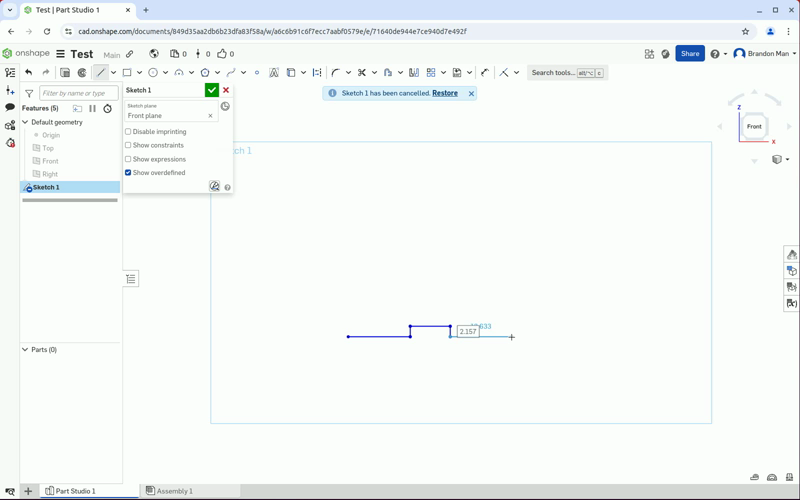
click(511, 336)
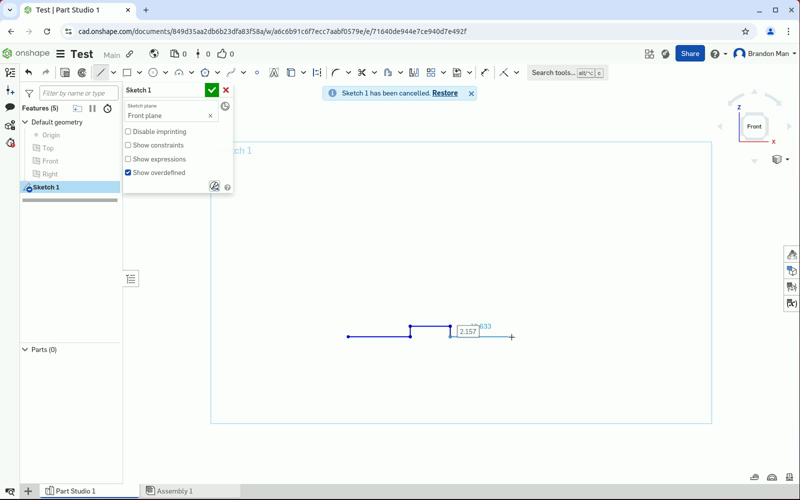
key_up(shift)
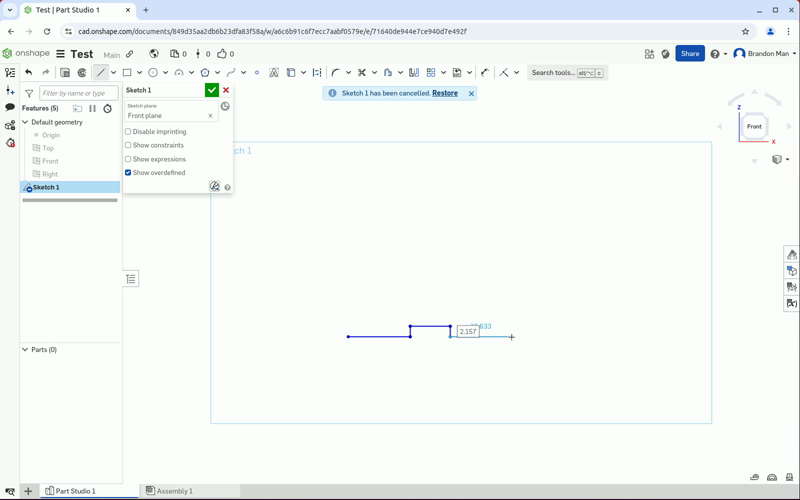
key_down(shift)
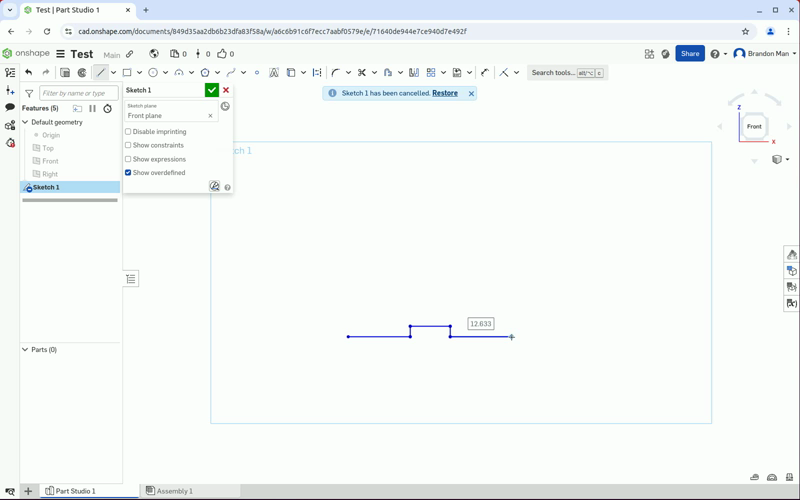
mouse_move(511, 173)
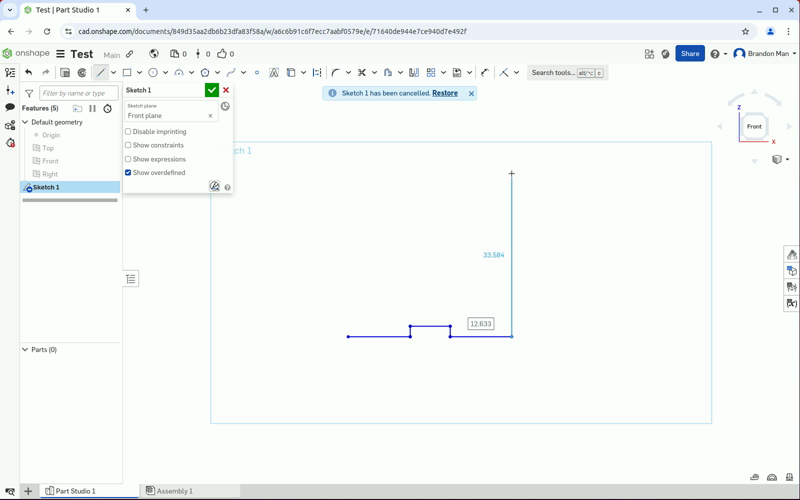
click(511, 173)
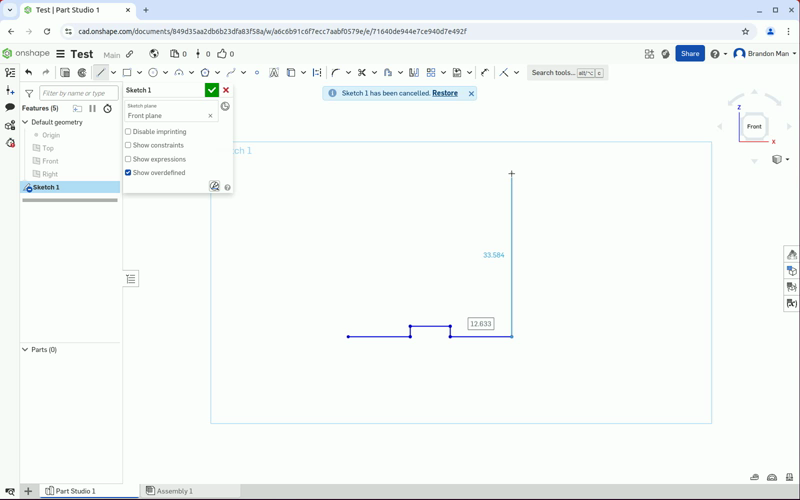
key_up(shift)
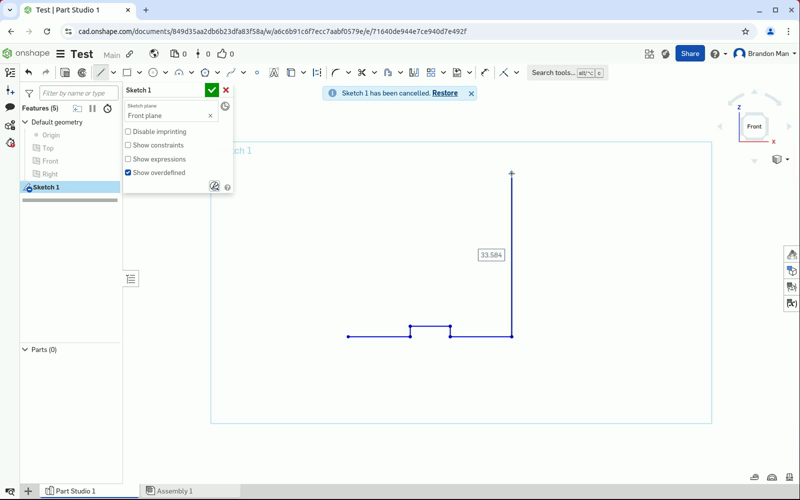
key_down(shift)
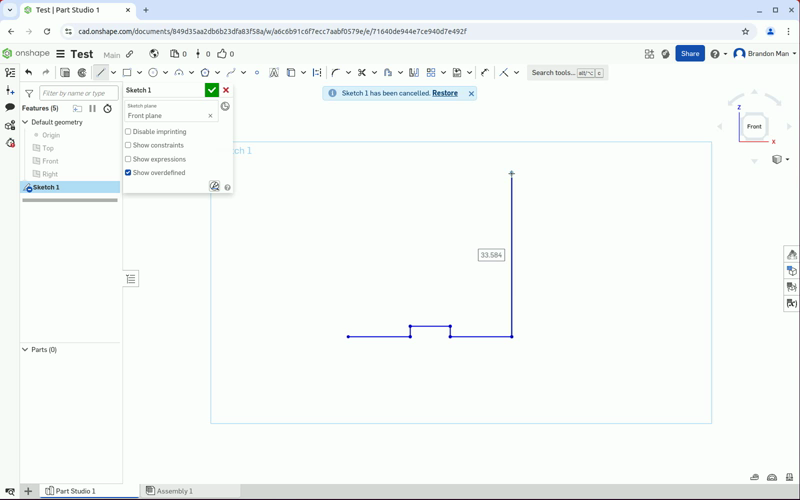
mouse_move(348, 173)
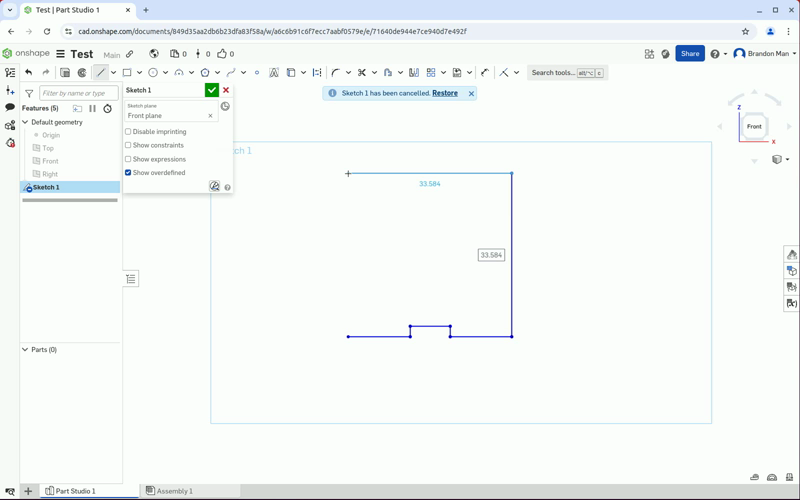
click(348, 173)
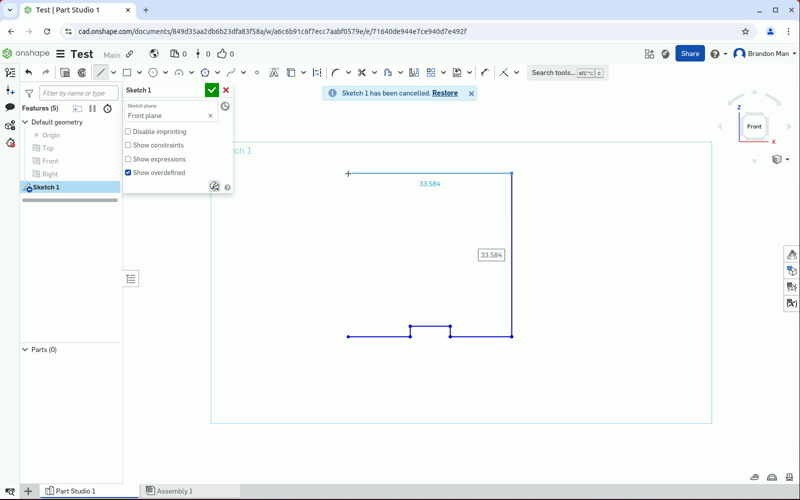
key_up(shift)
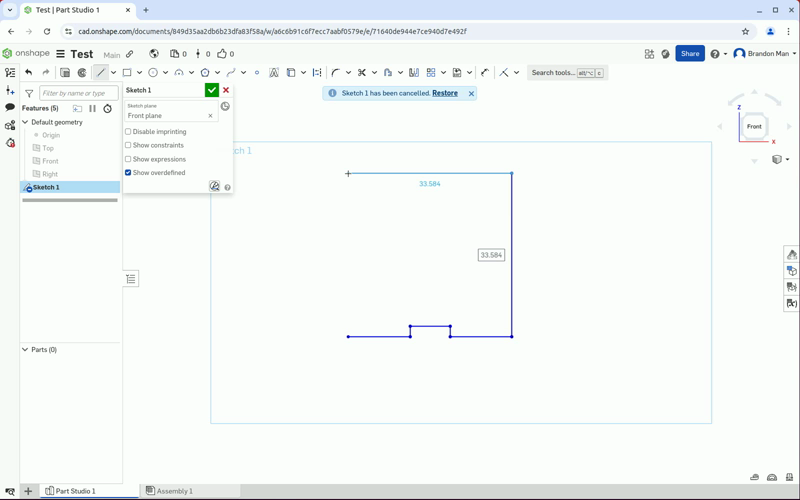
key_down(shift)
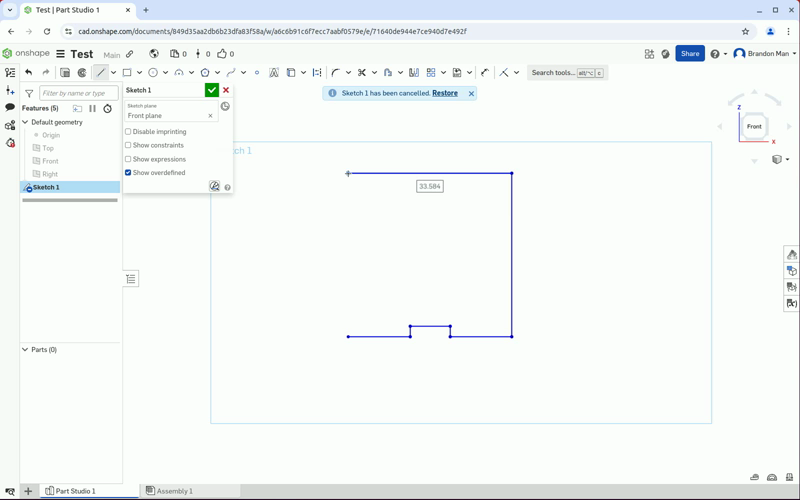
mouse_move(348, 336)
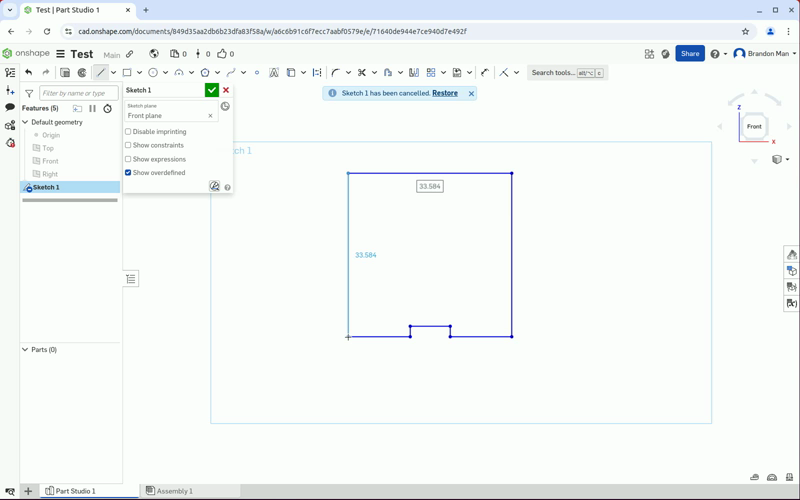
key_up(shift)
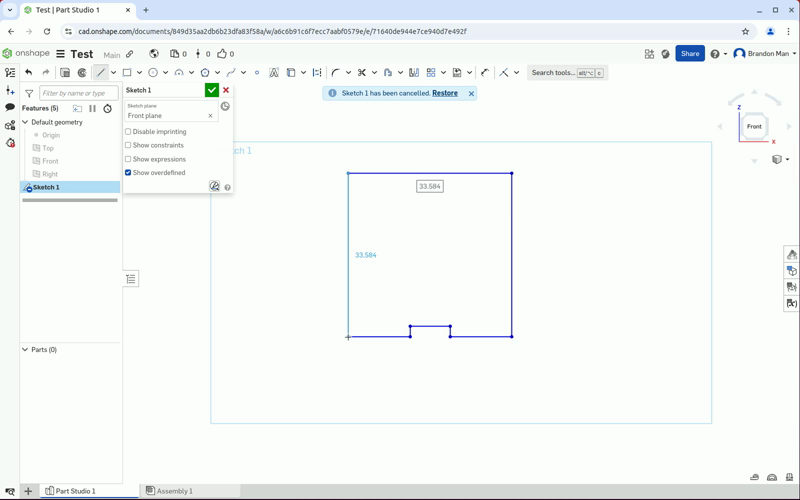
click(348, 336)
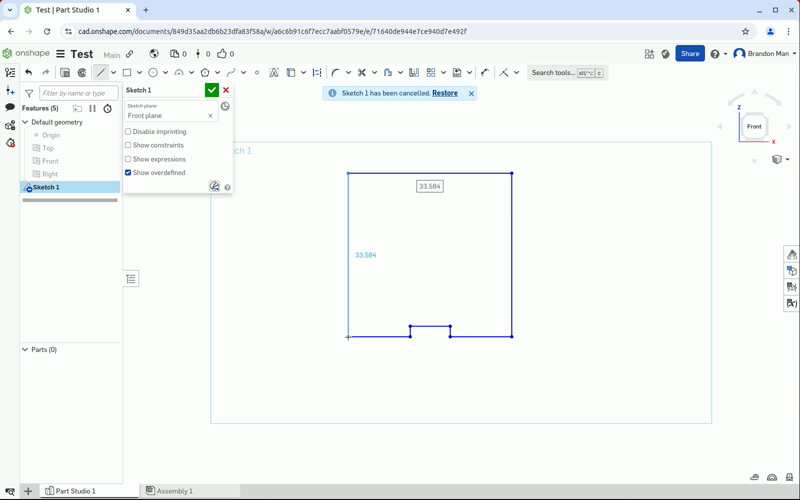
key(esc)
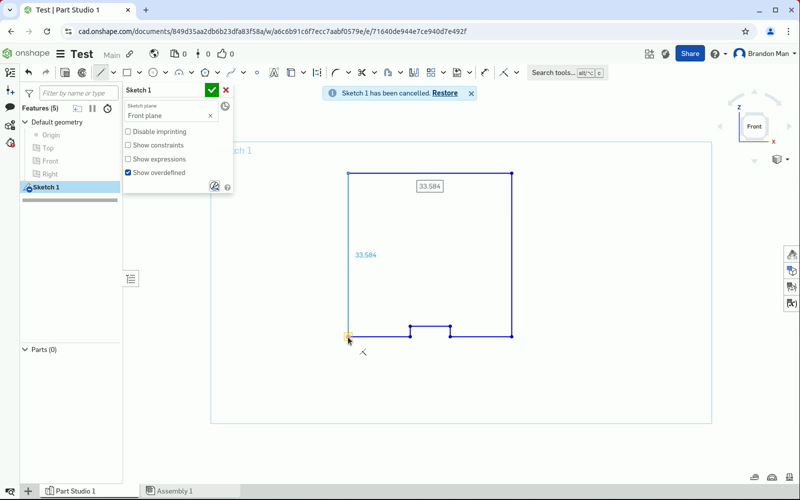
key(c)
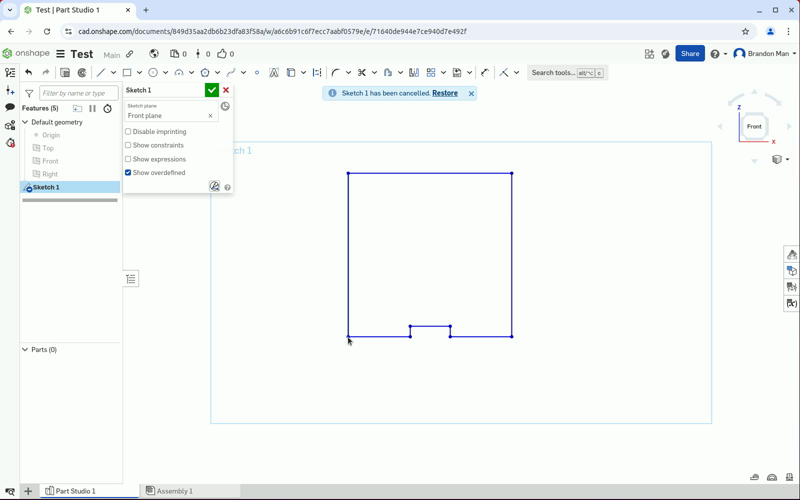
key_down(shift)
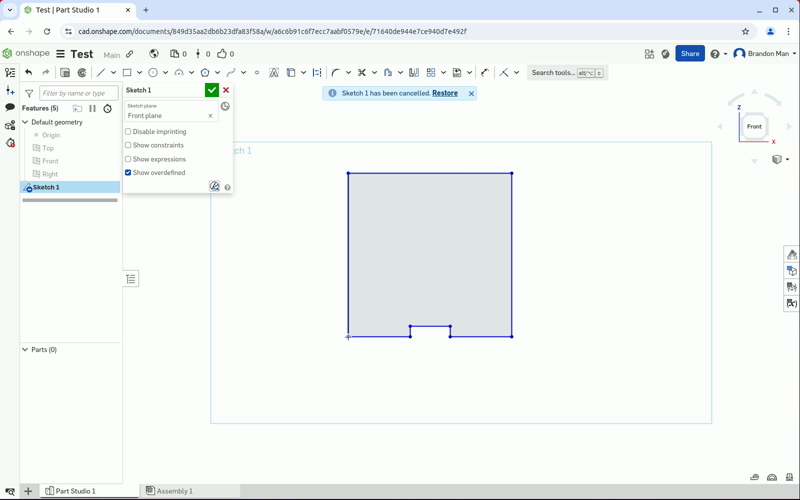
mouse_move(430, 254)
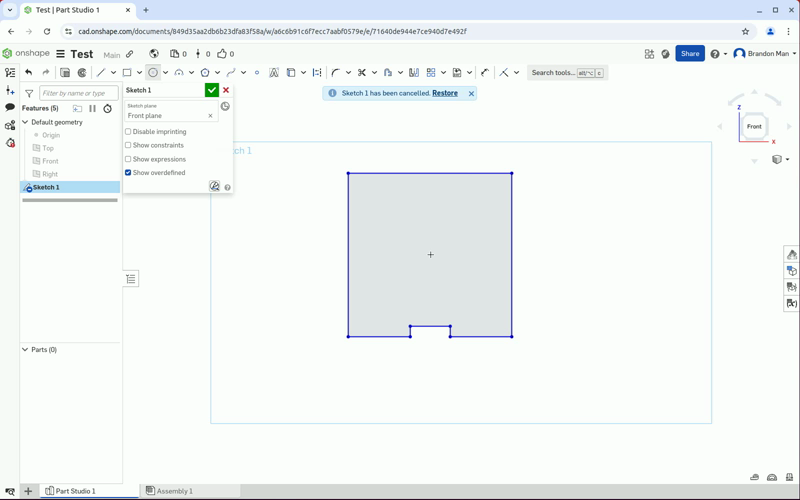
click(430, 254)
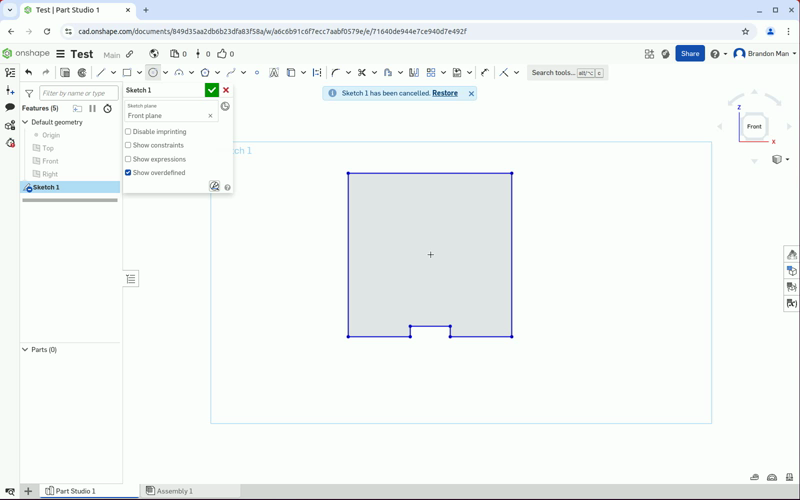
key_up(shift)
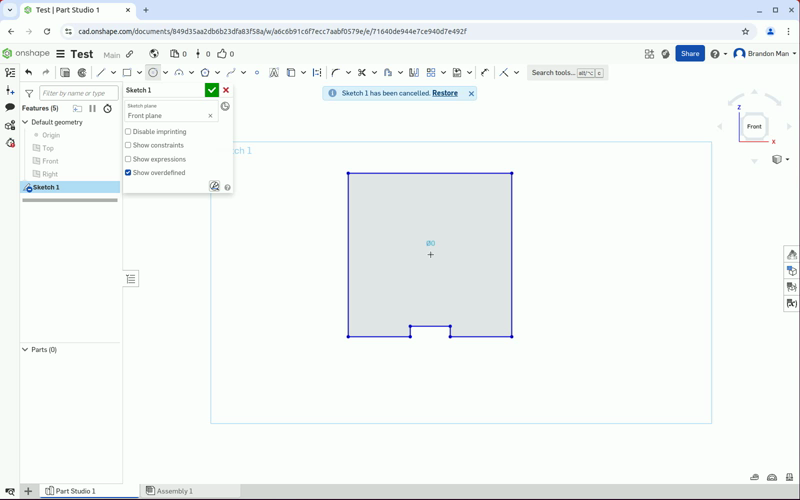
mouse_move(479, 254)
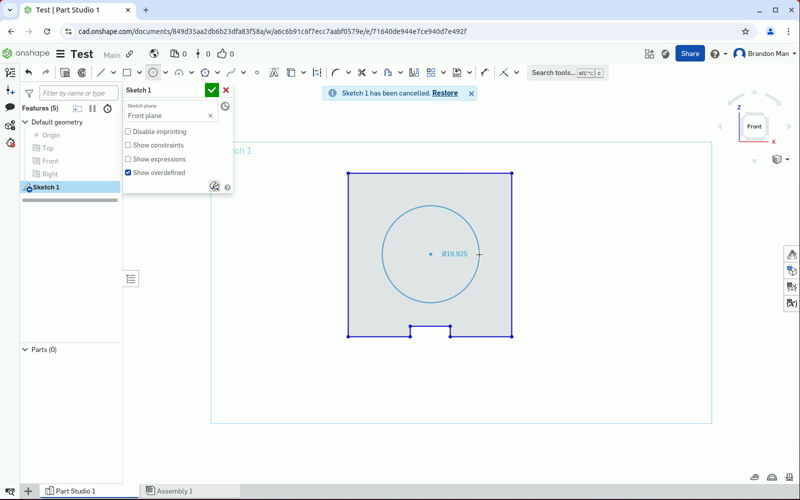
click(479, 254)
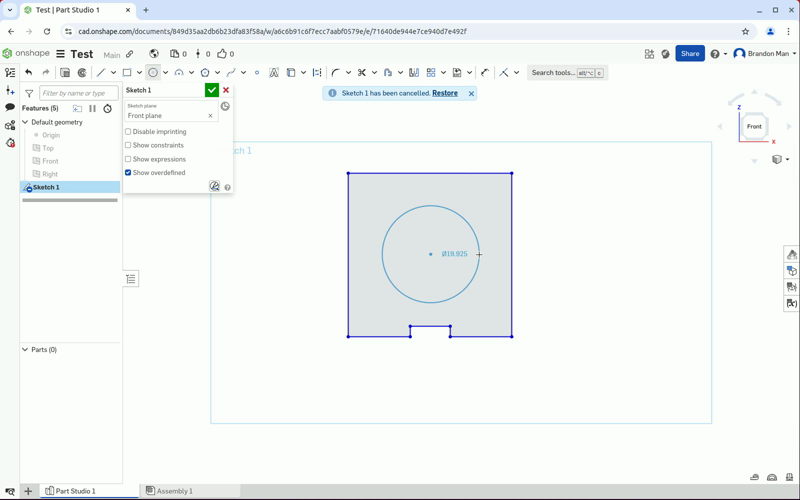
key(esc)
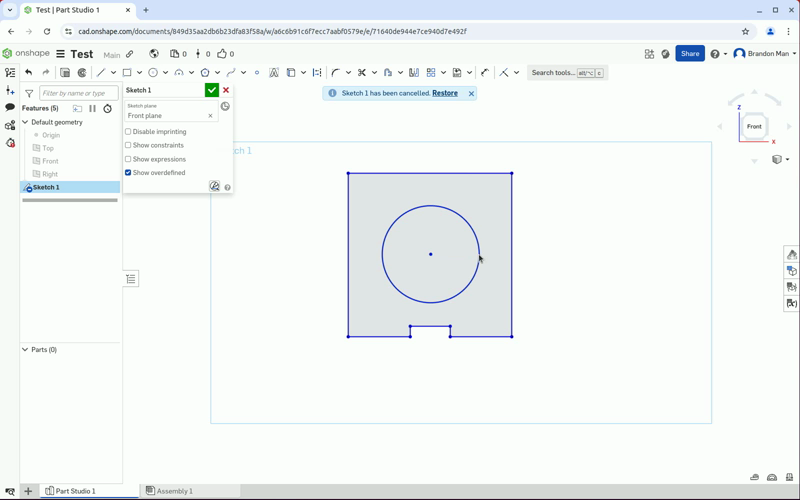
mouse_move(370, 300)
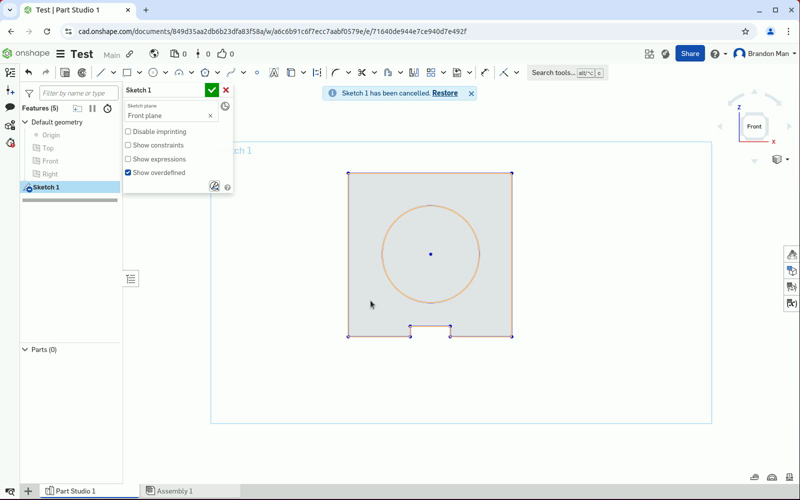
click(370, 300)
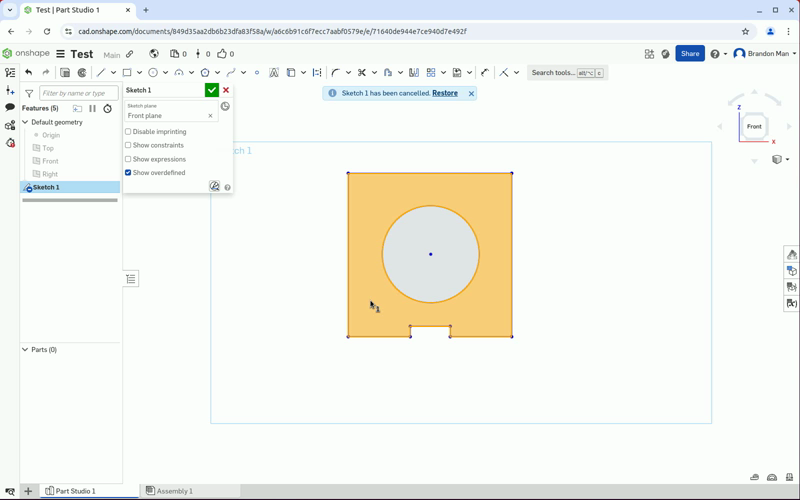
mouse_move(73, 352)
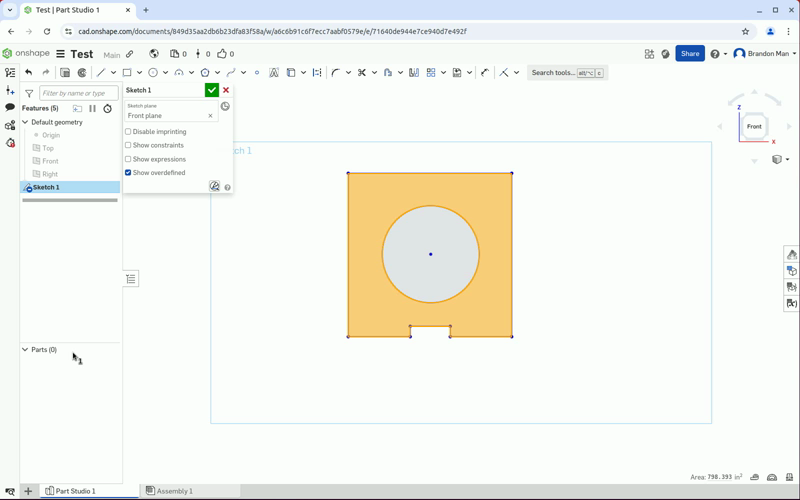
key(shift+y)
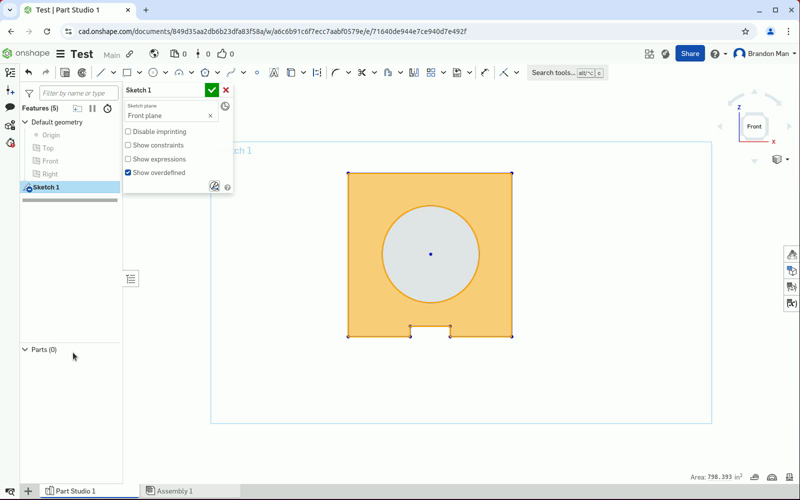
key(shift+e)
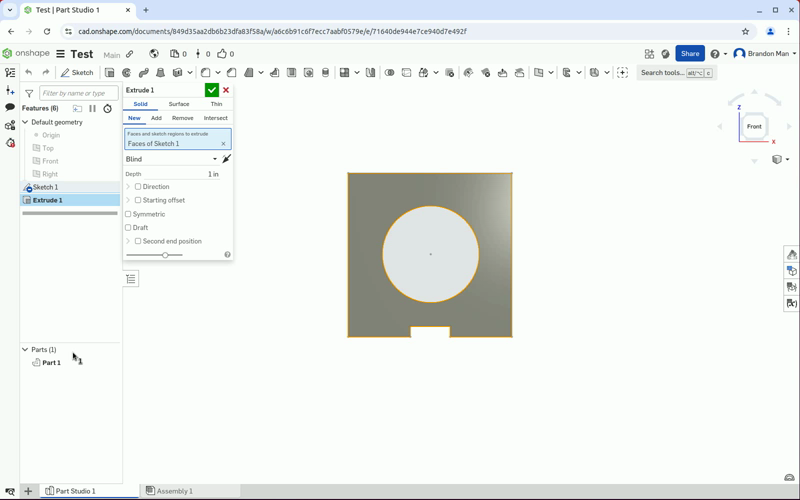
mouse_move(143, 106)
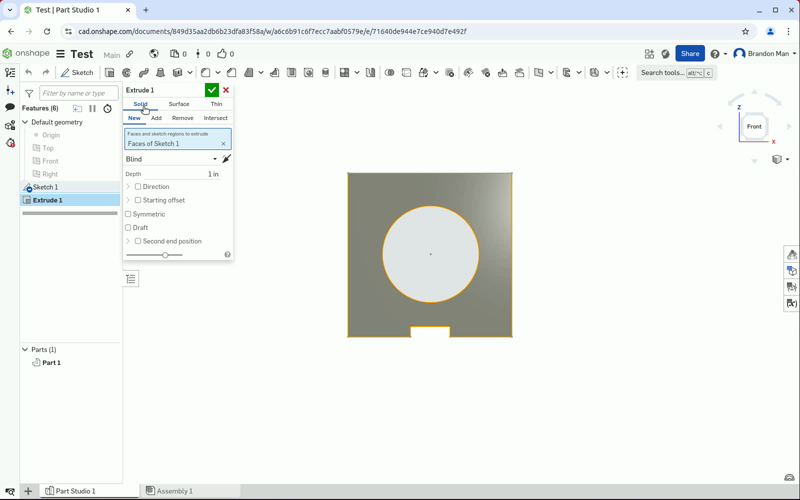
click(143, 106)
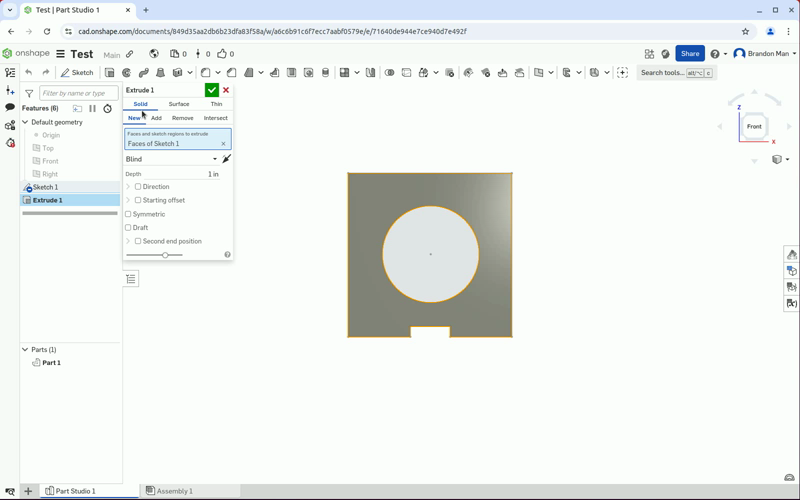
mouse_move(137, 120)
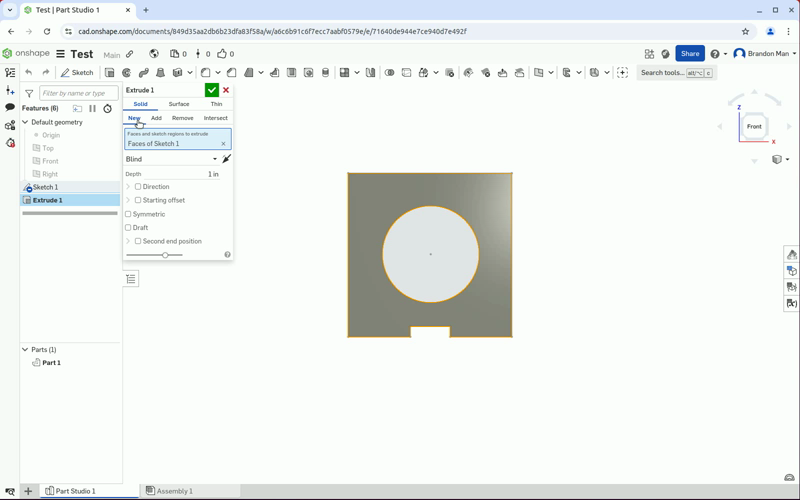
click(137, 120)
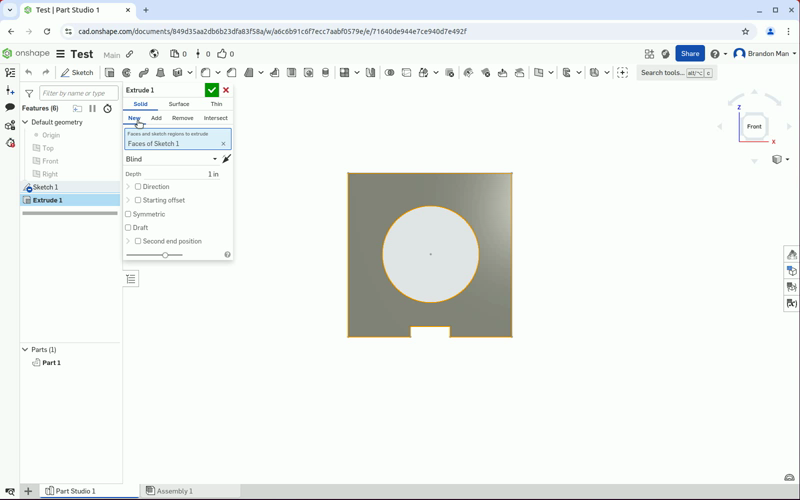
key(tab, 4)
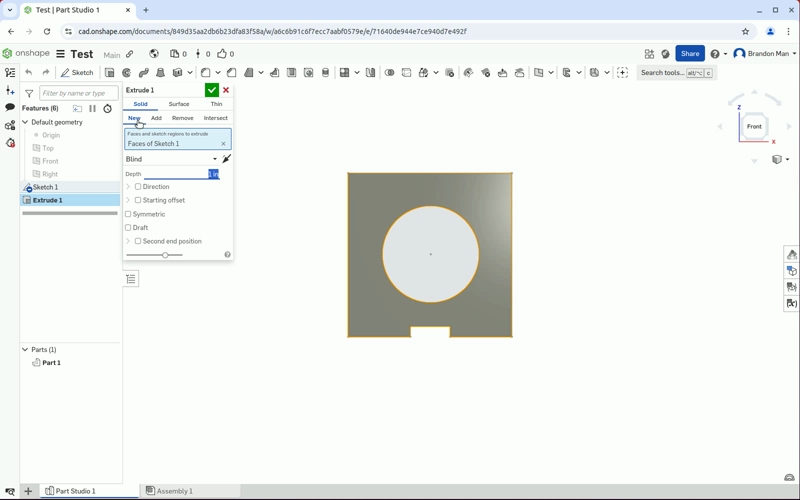
text(2.166)
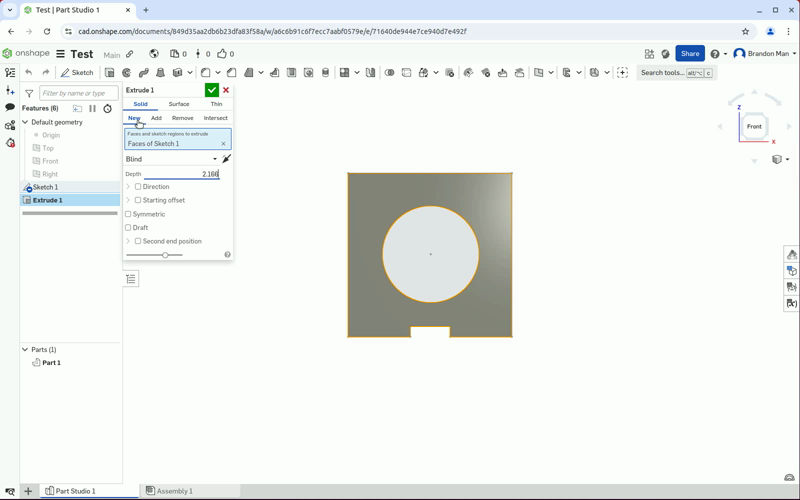
key(enter)
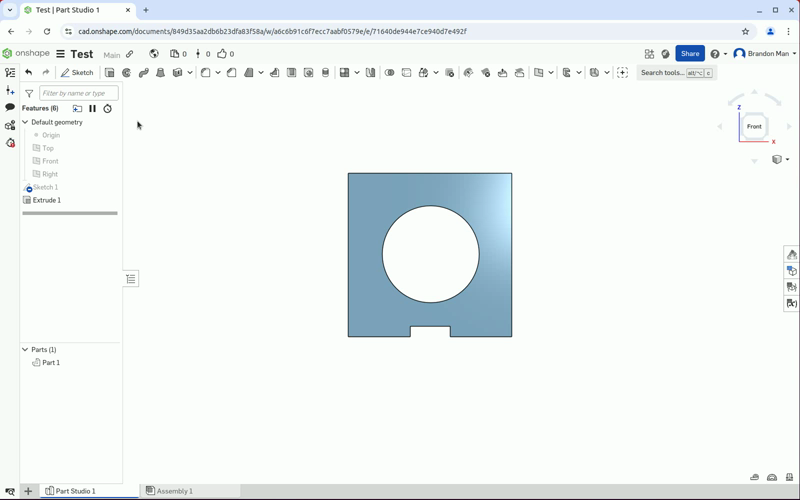
key(shift+h)
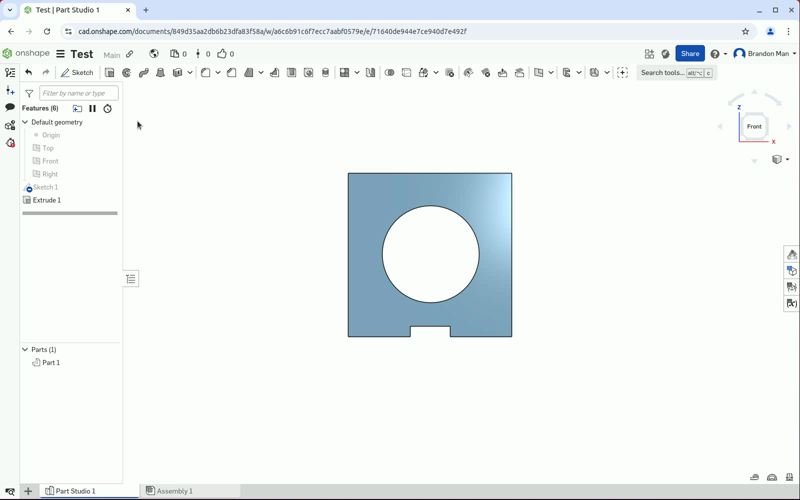
key(shift+h)
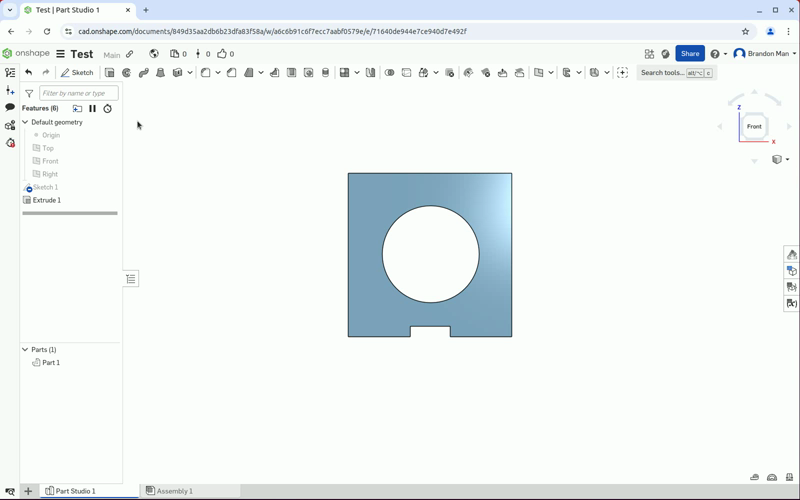
mouse_move(73, 189)
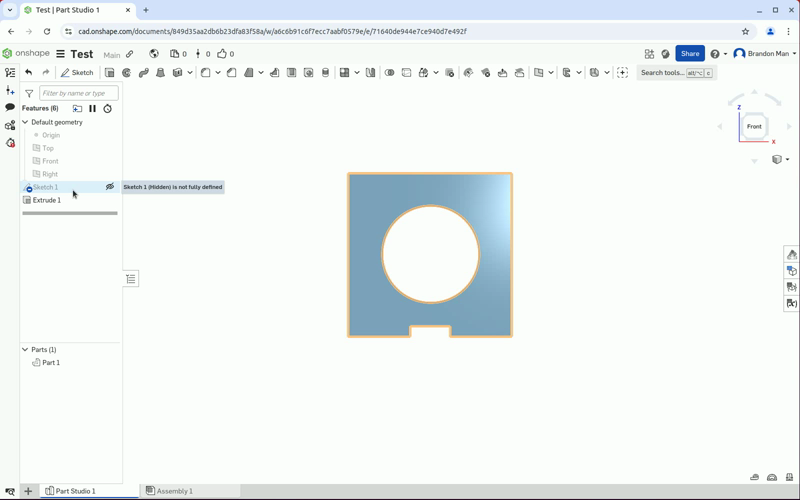
click(73, 189)
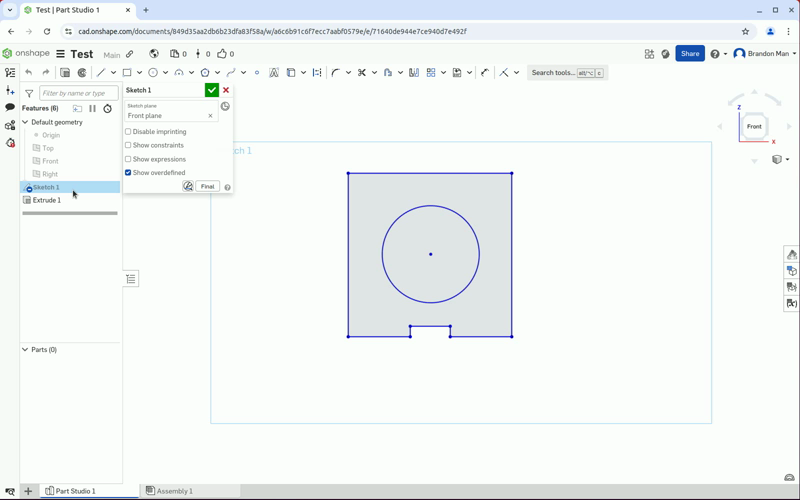
mouse_move(229, 92)
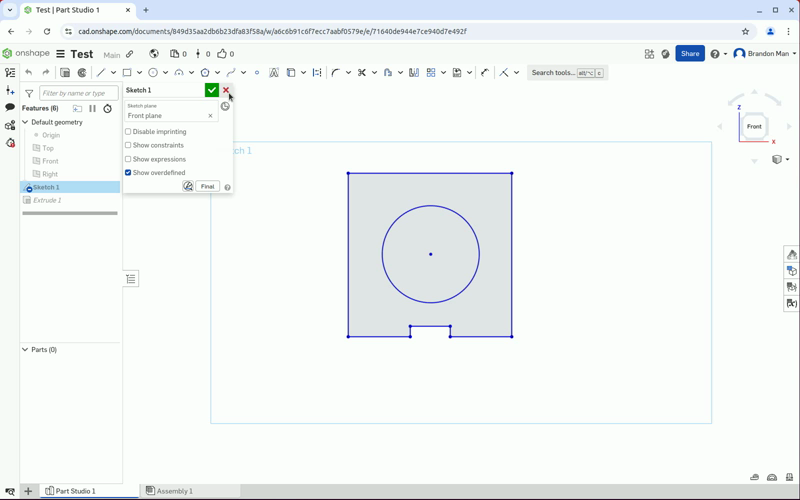
click(229, 92)
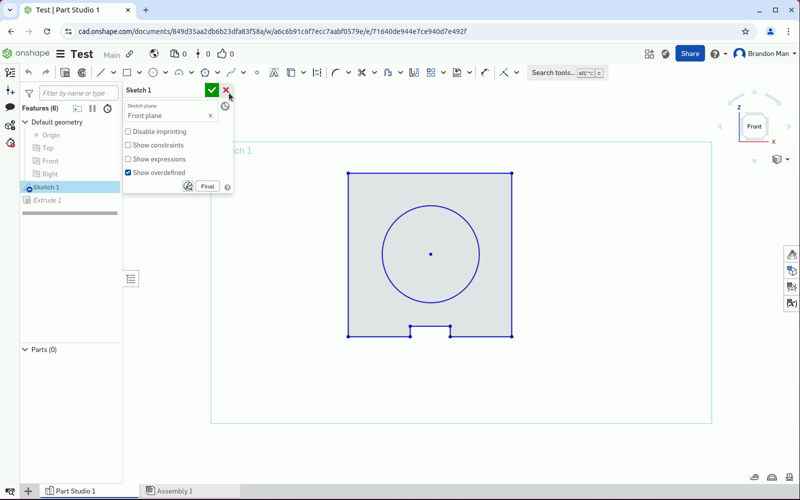
key(shift+s)
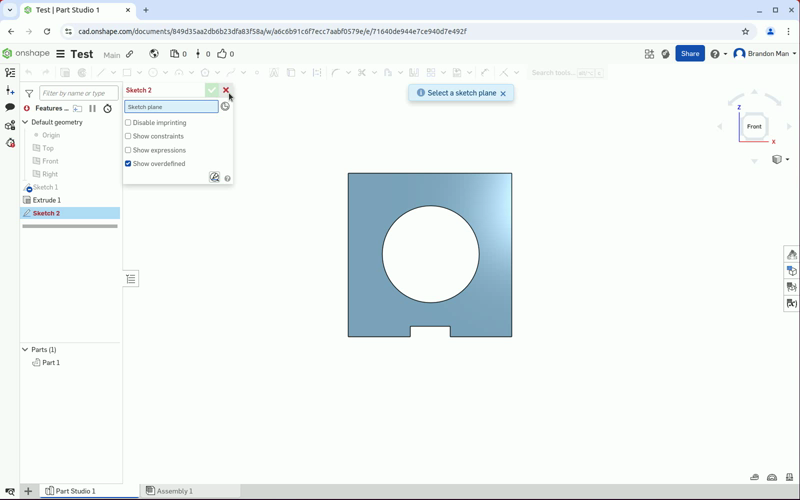
mouse_move(73, 163)
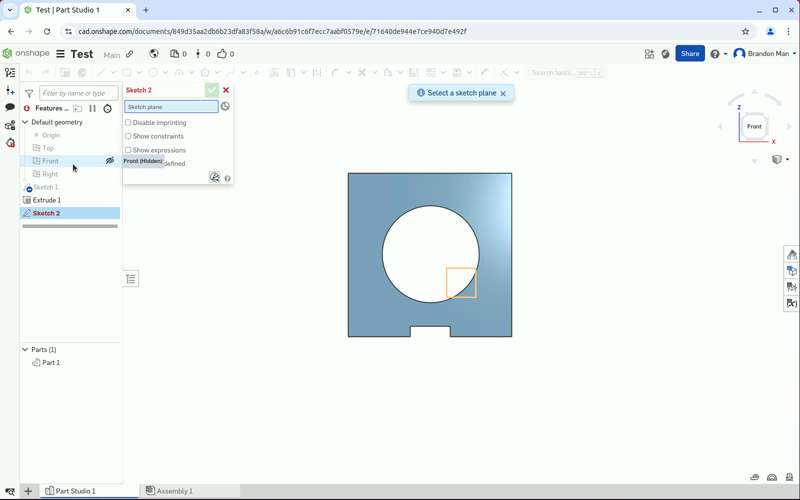
click(73, 163)
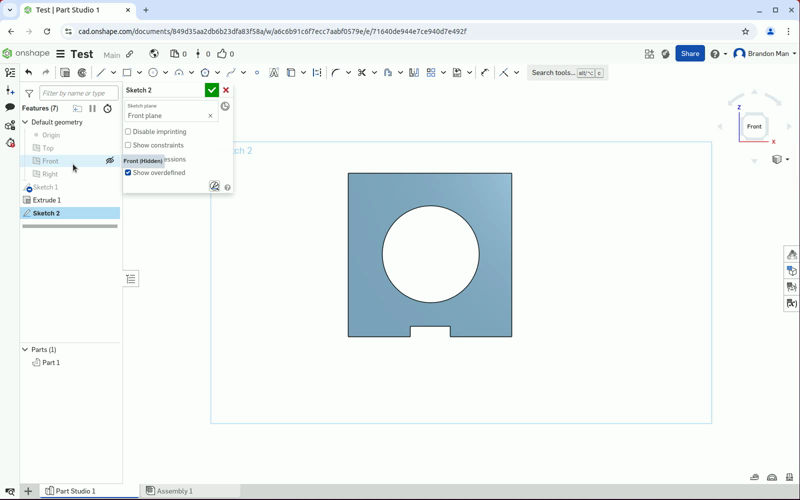
mouse_move(73, 352)
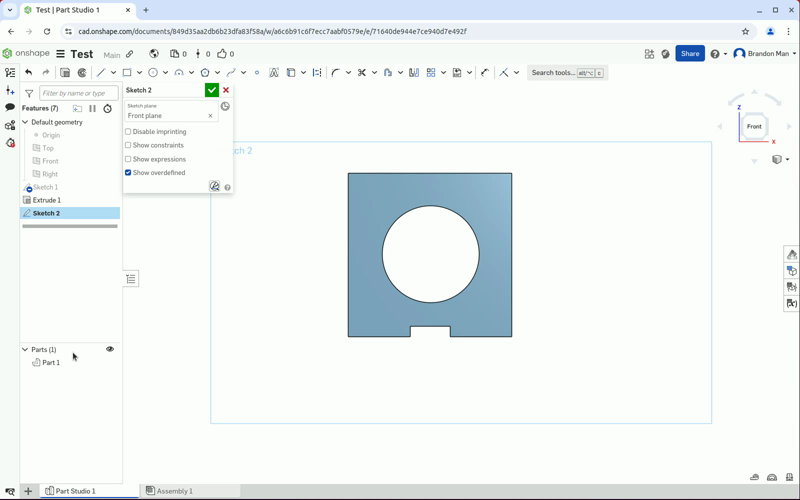
key(y)
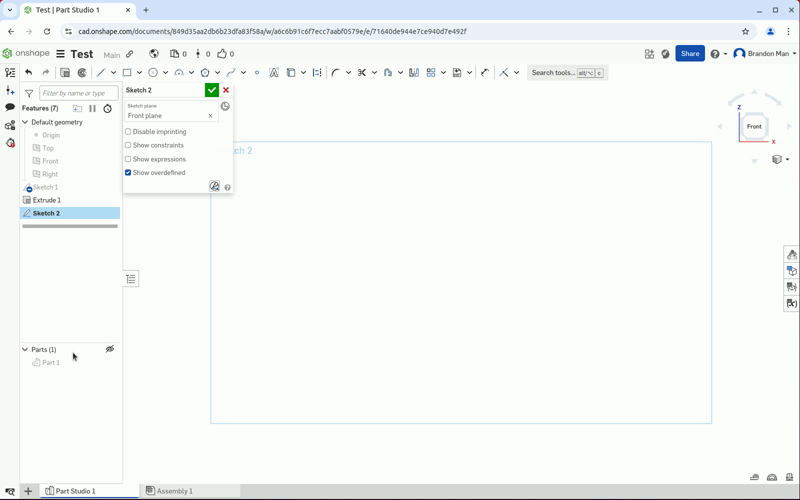
key(l)
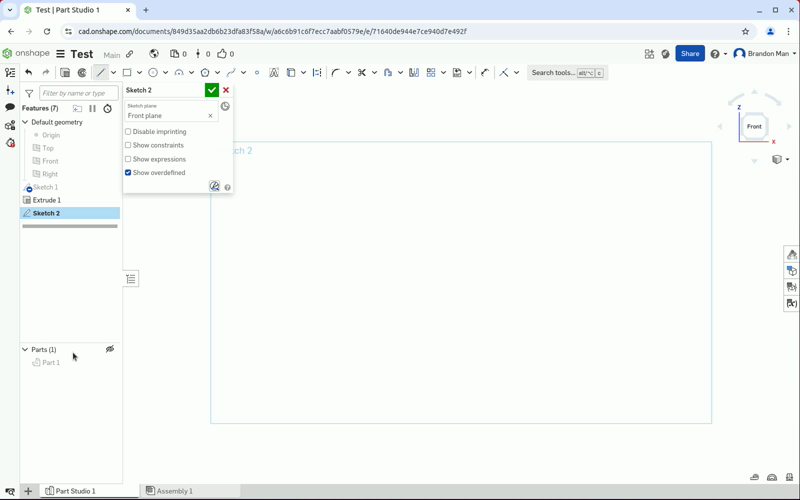
key_down(shift)
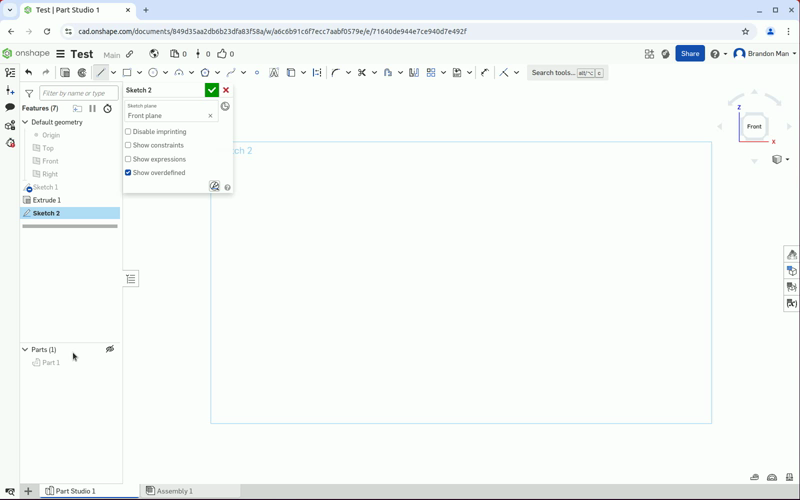
mouse_move(348, 336)
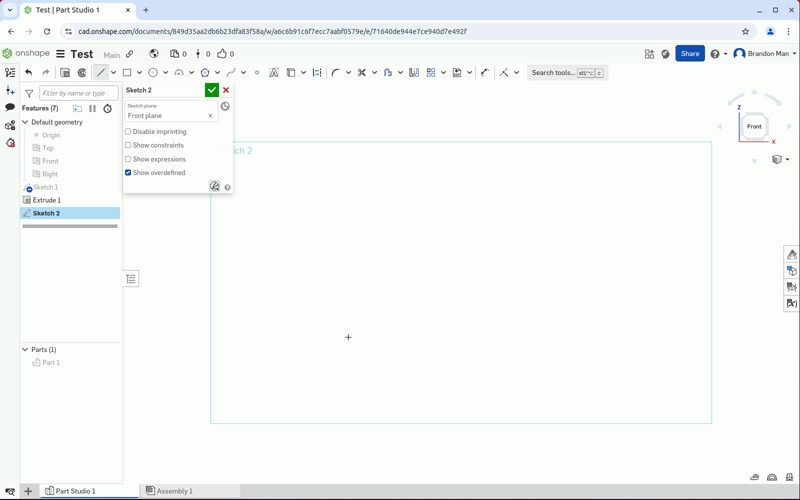
click(348, 336)
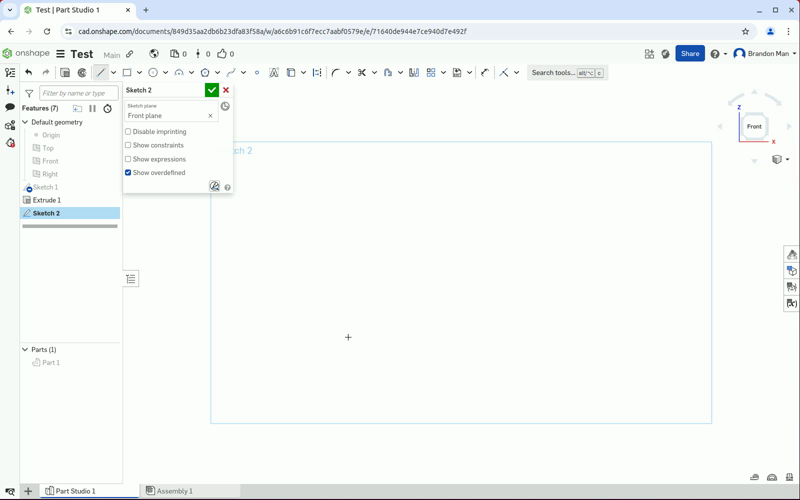
key_up(shift)
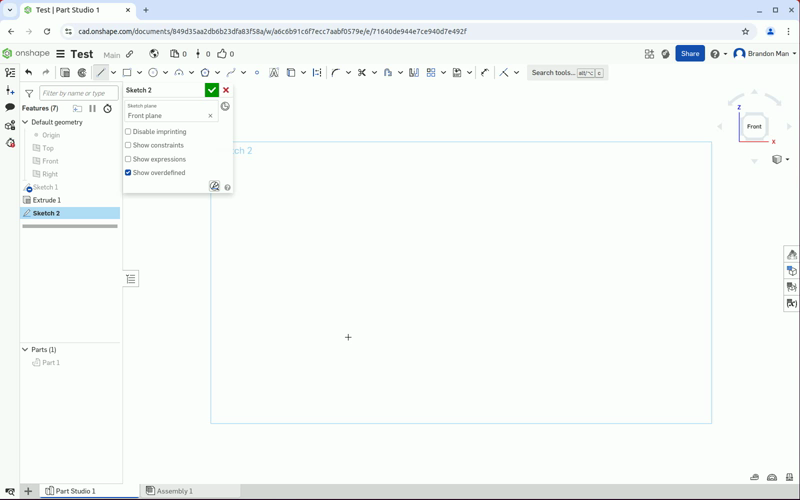
key_down(shift)
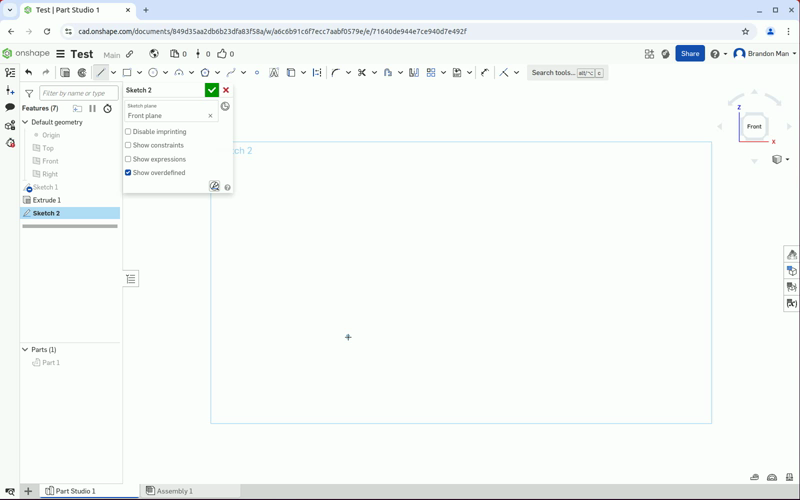
mouse_move(410, 336)
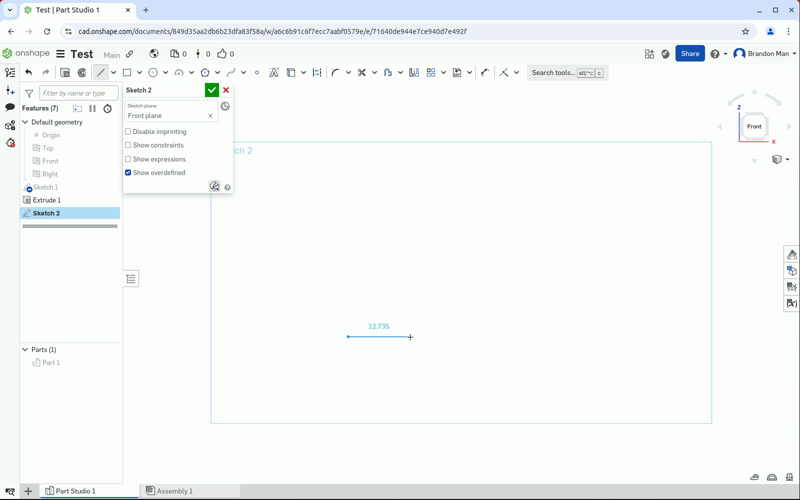
click(410, 336)
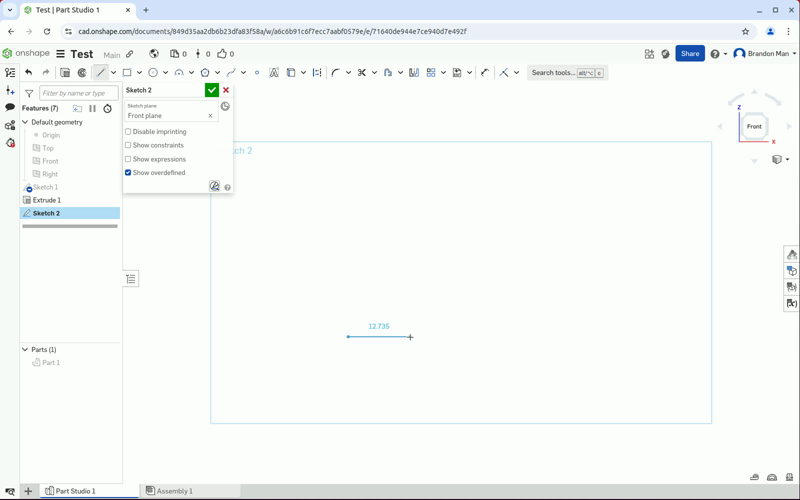
key_up(shift)
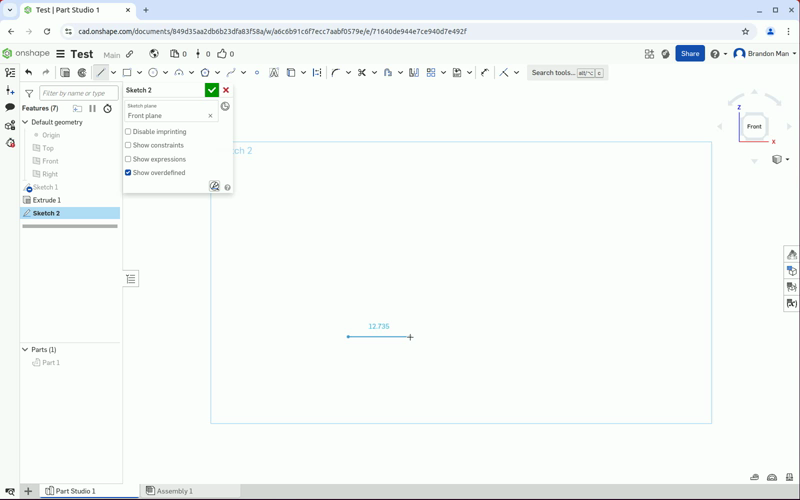
key_down(shift)
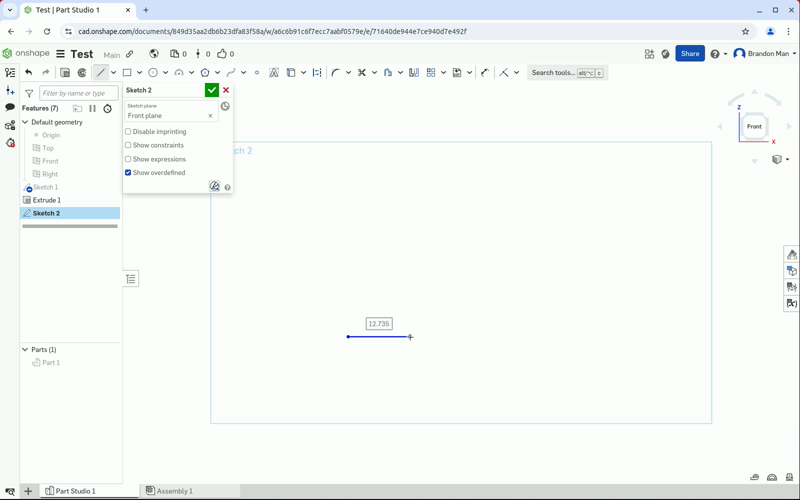
mouse_move(440, 336)
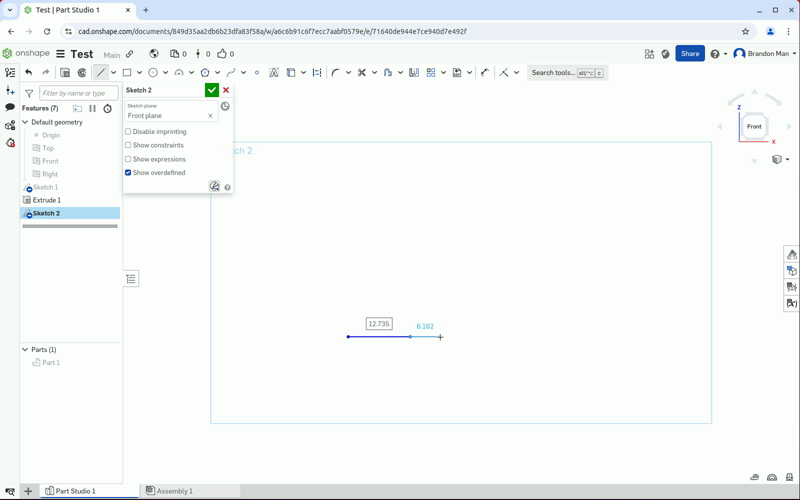
mouse_move(410, 326)
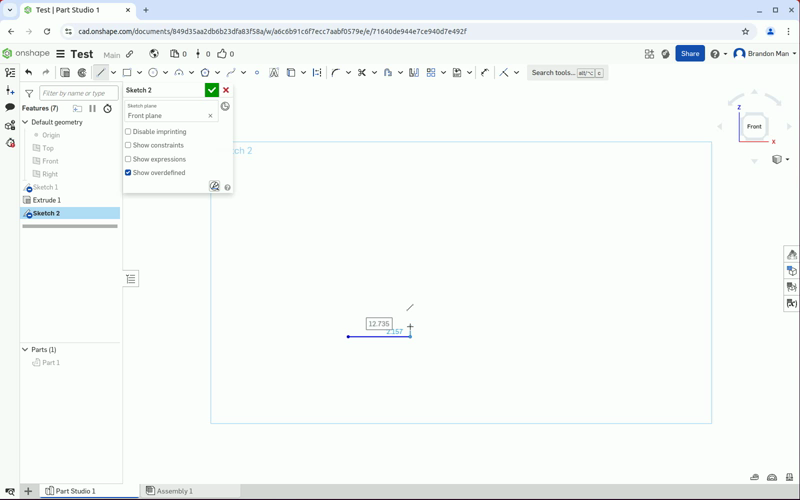
click(410, 326)
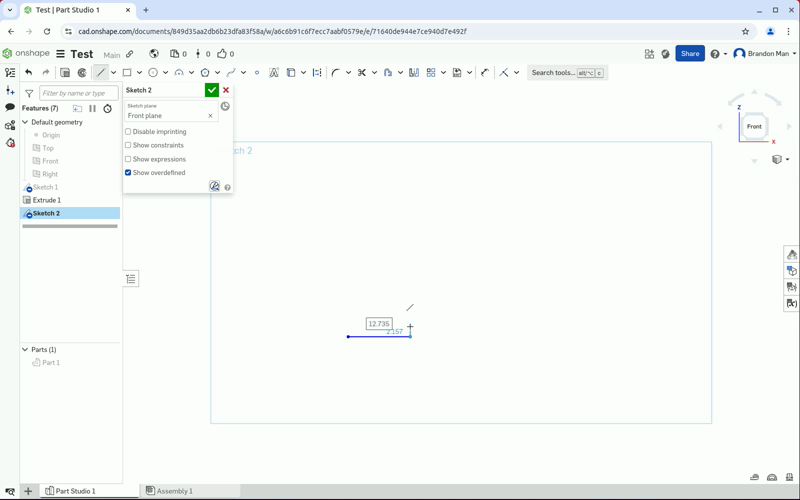
key_up(shift)
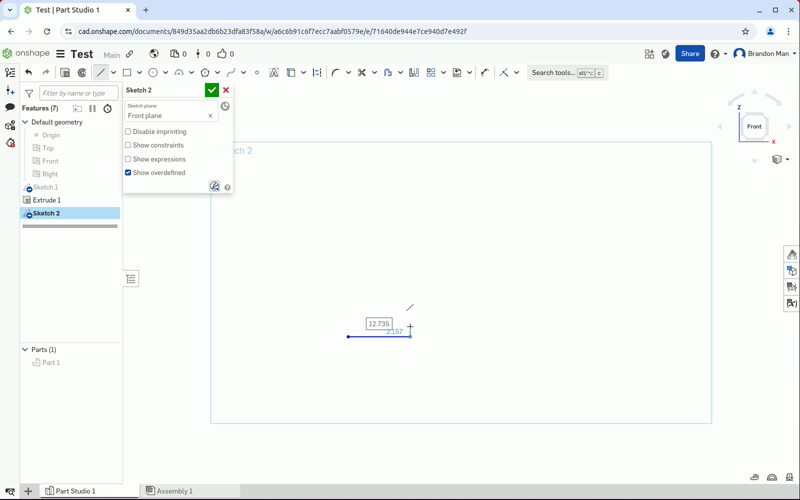
key_down(shift)
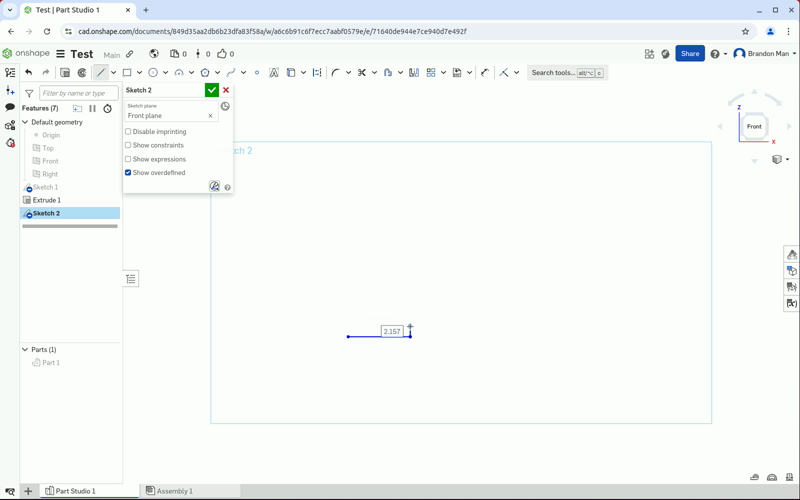
mouse_move(440, 326)
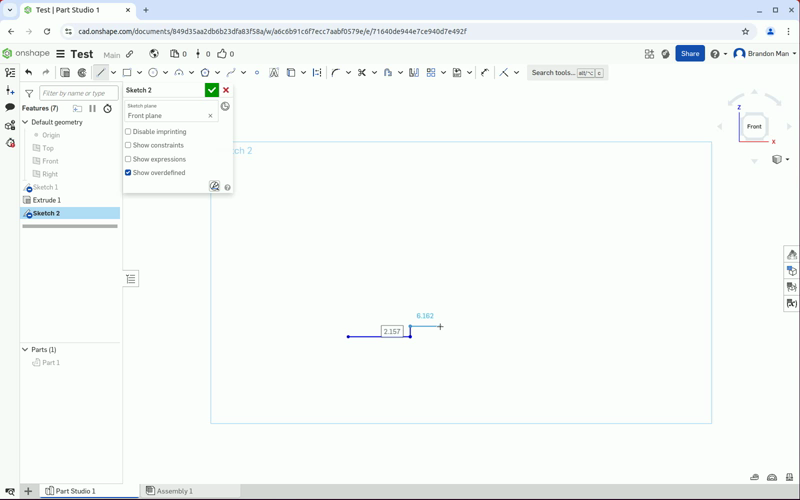
mouse_move(450, 326)
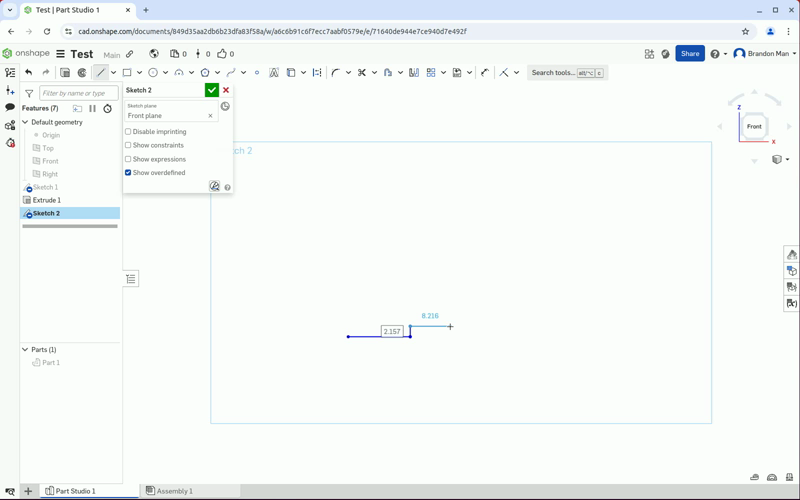
click(450, 326)
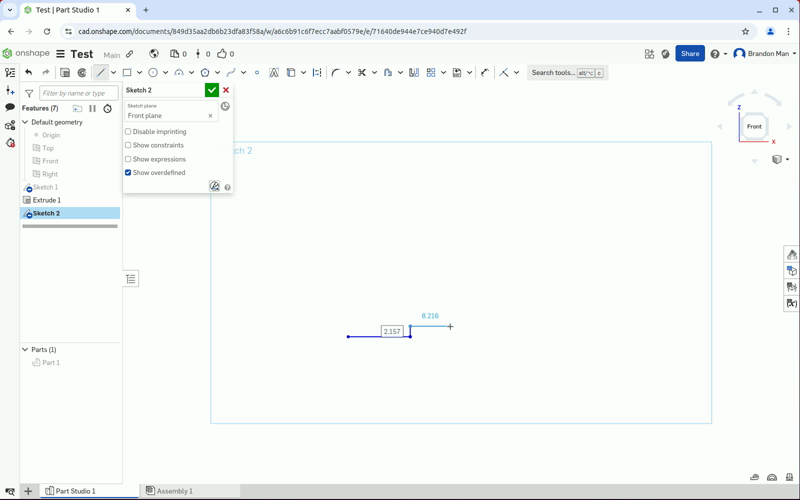
key_up(shift)
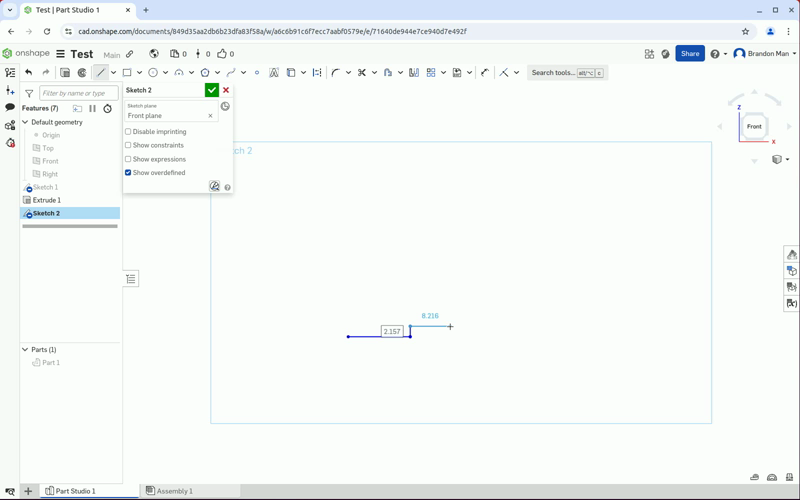
key_down(shift)
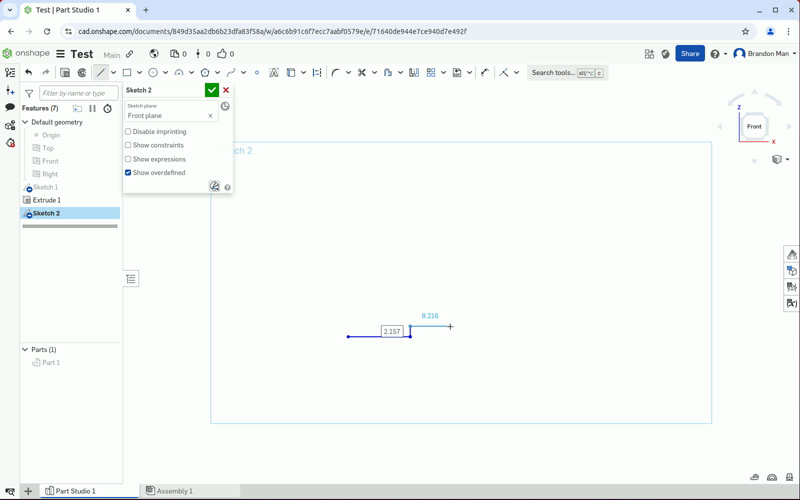
mouse_move(480, 326)
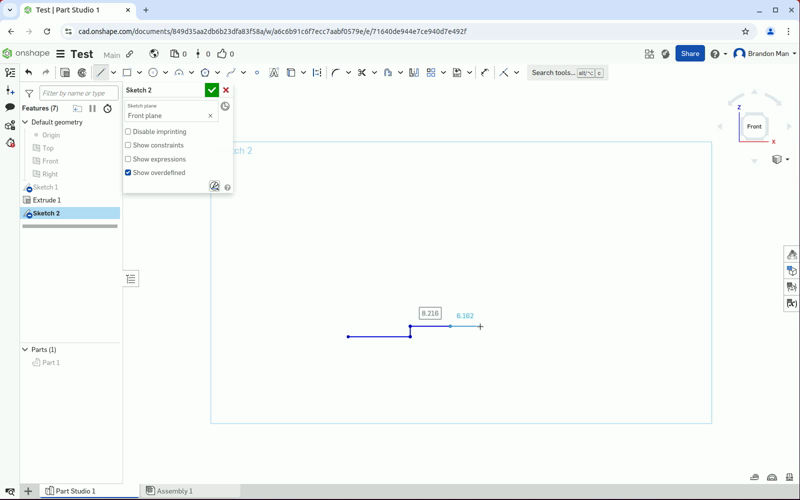
mouse_move(450, 336)
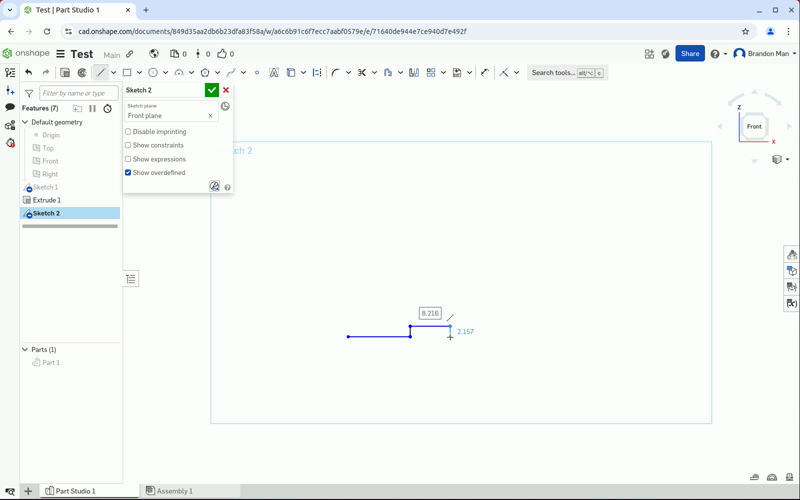
click(450, 336)
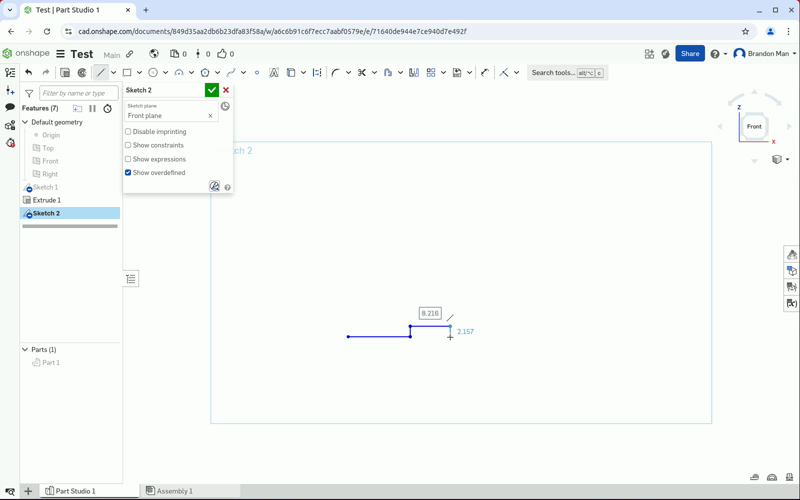
key_up(shift)
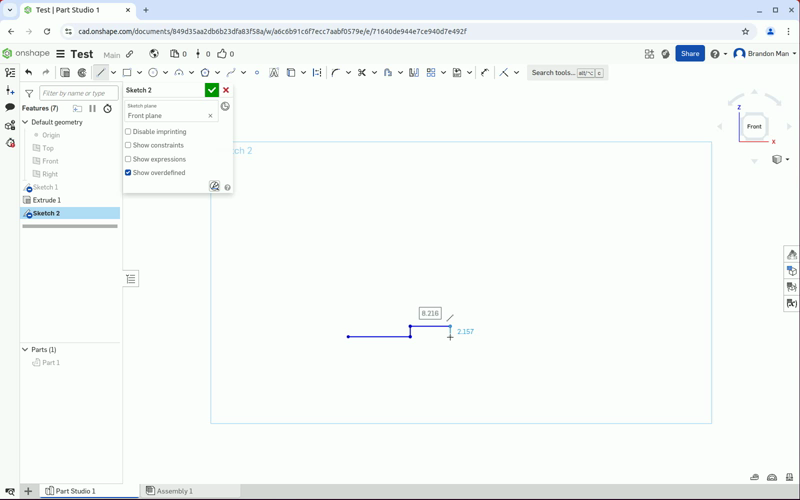
key_down(shift)
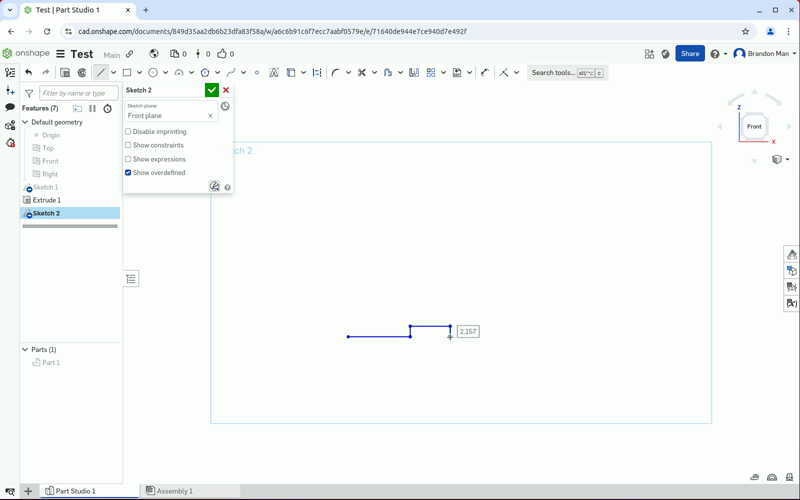
mouse_move(511, 336)
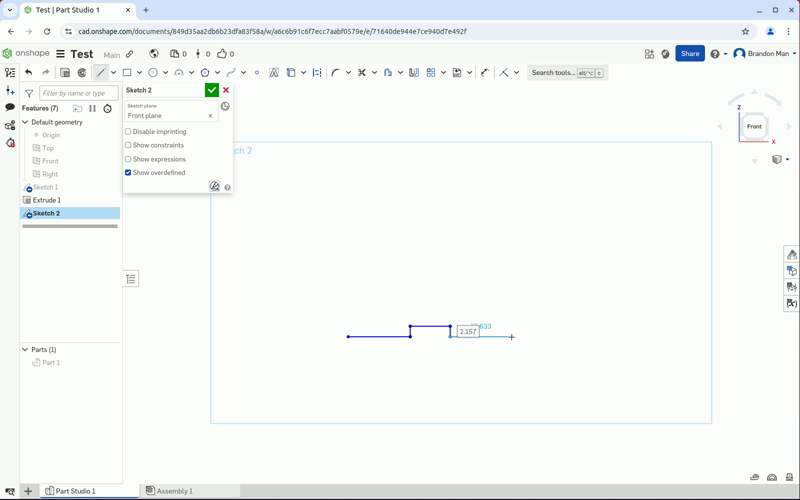
click(511, 336)
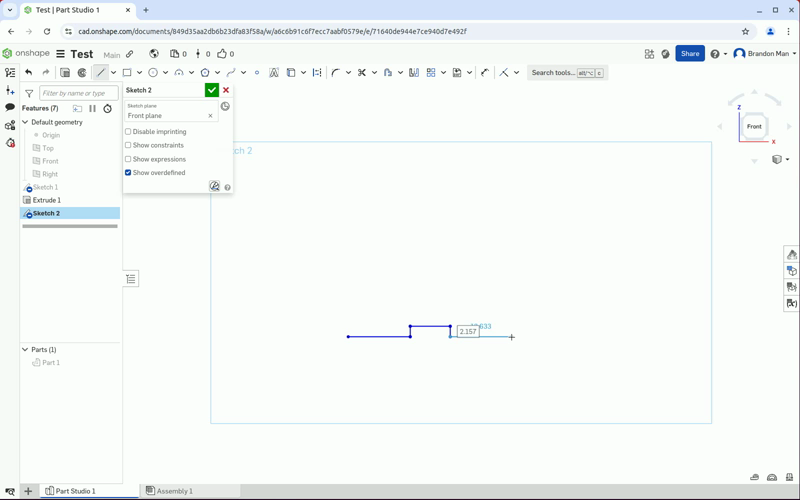
key_up(shift)
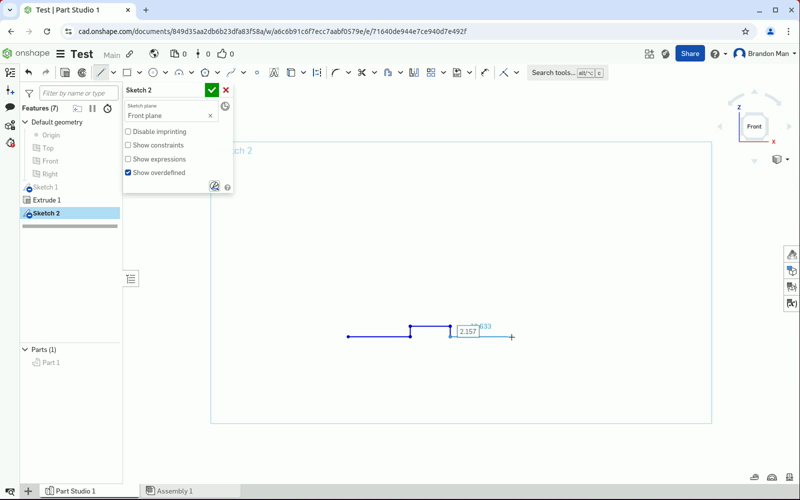
key_down(shift)
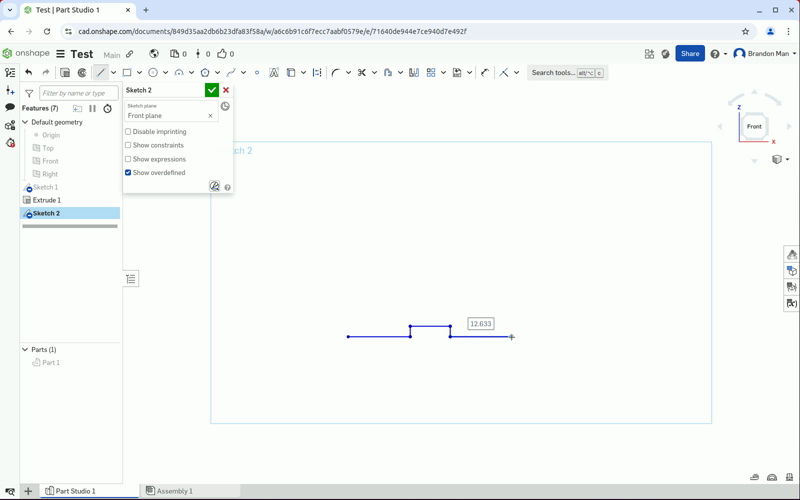
mouse_move(511, 173)
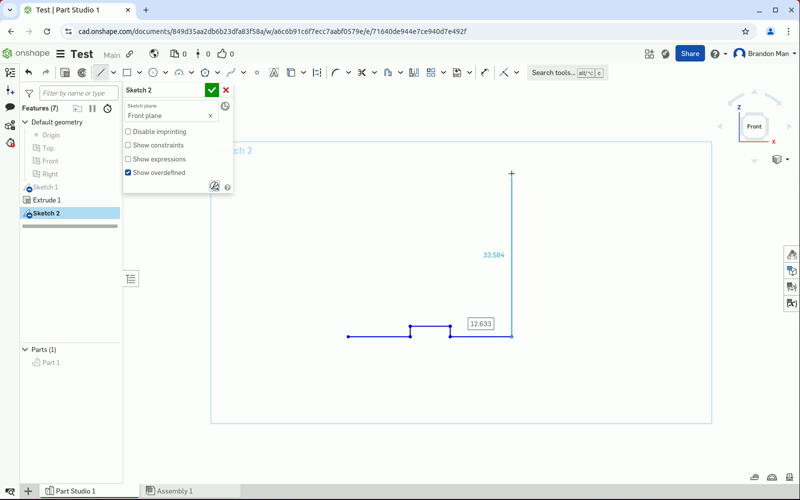
click(511, 173)
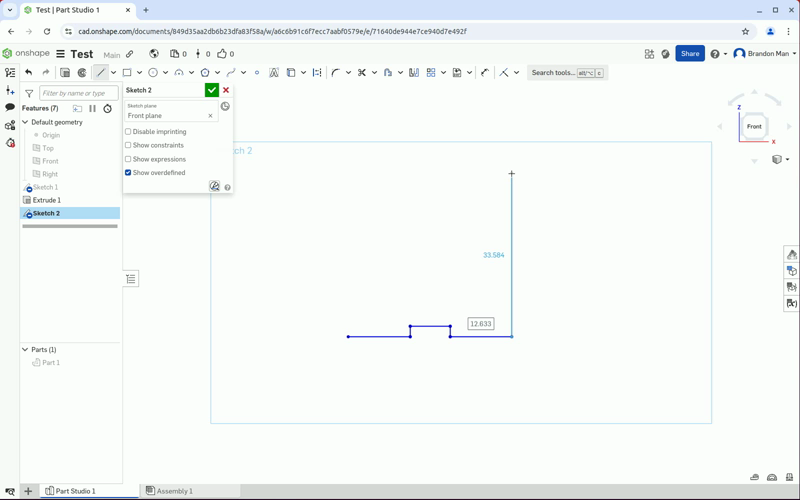
key_up(shift)
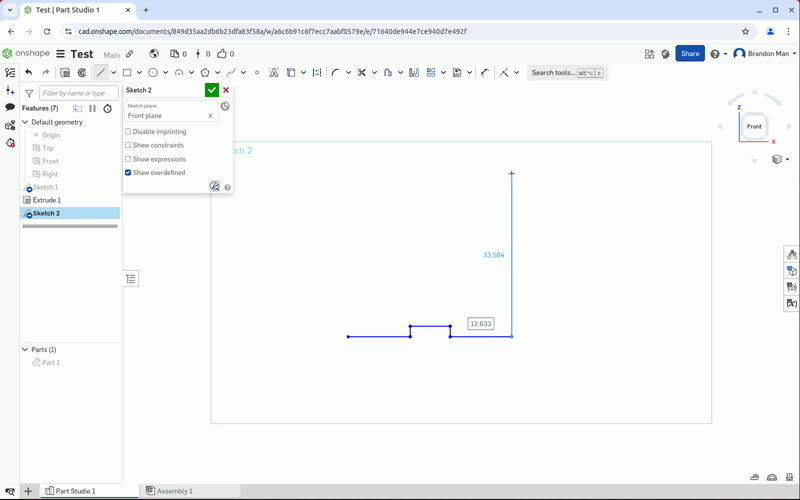
key_down(shift)
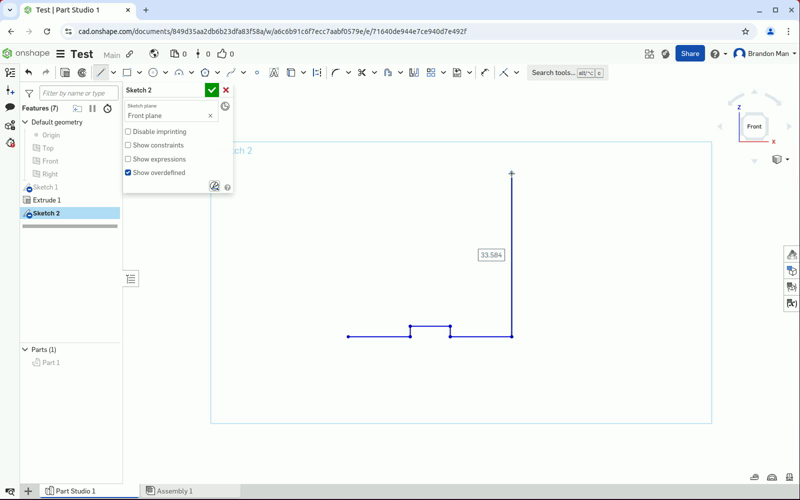
mouse_move(348, 173)
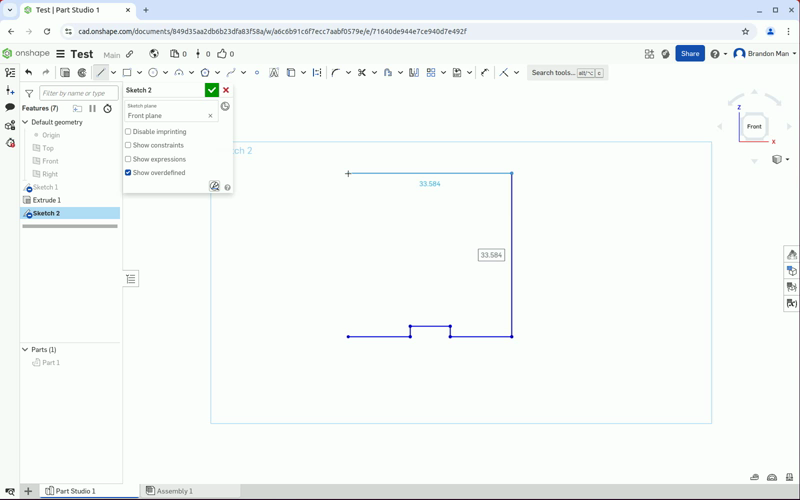
click(348, 173)
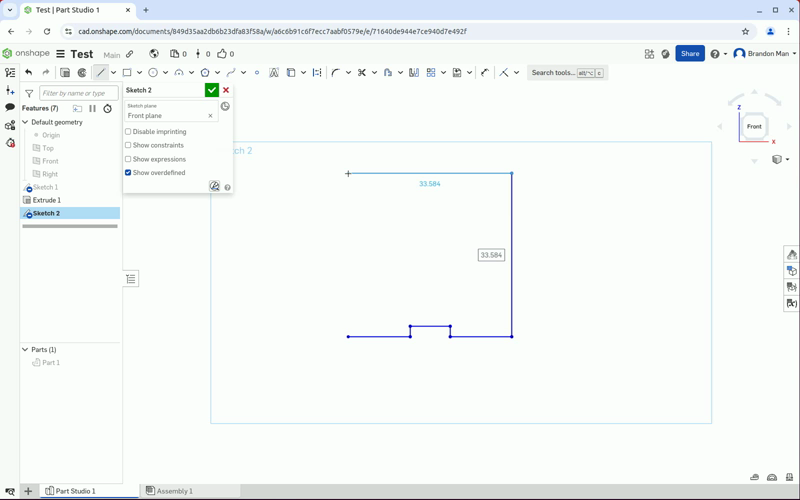
key_up(shift)
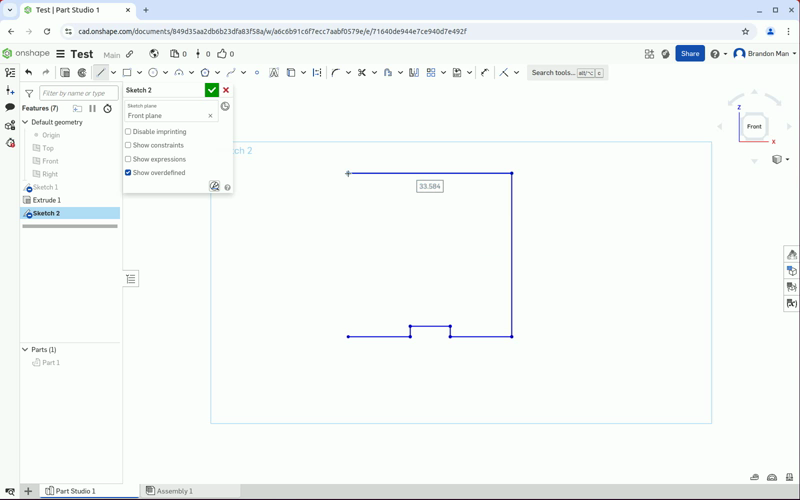
key_down(shift)
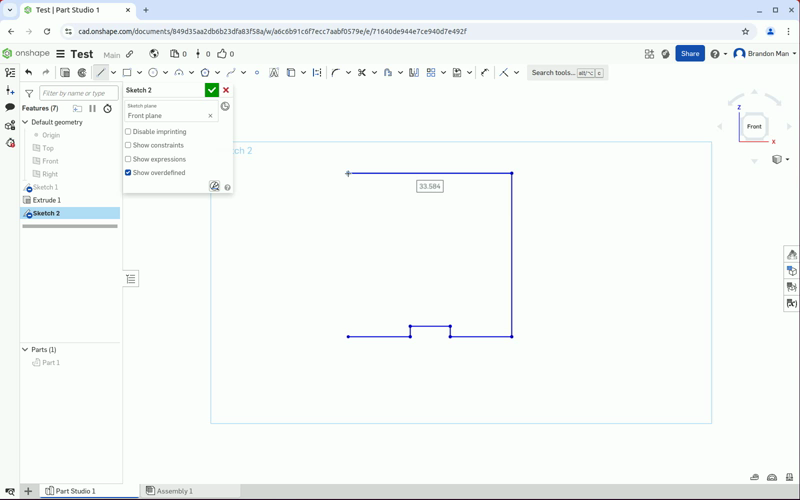
mouse_move(348, 336)
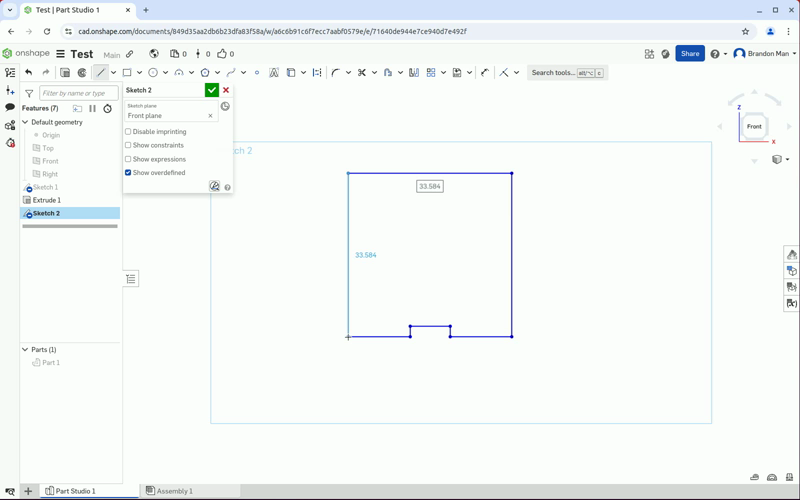
key_up(shift)
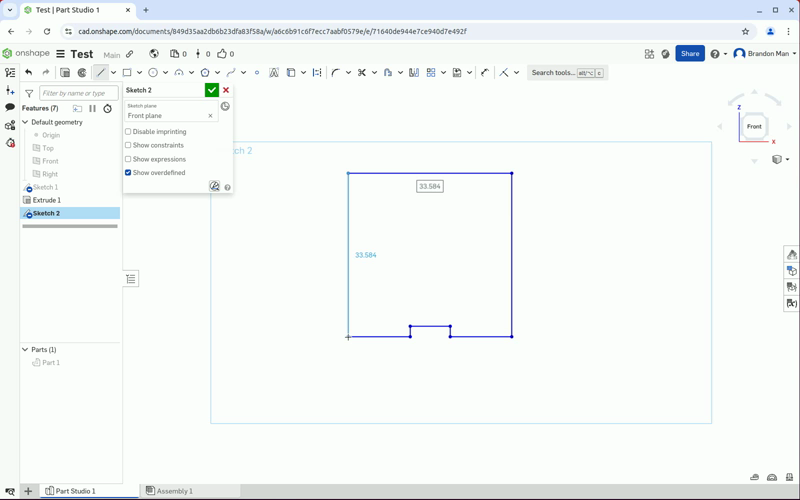
click(348, 336)
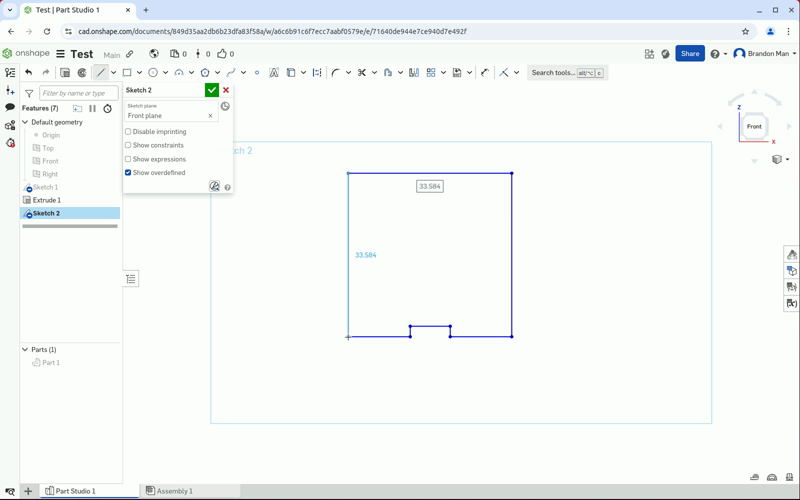
key(esc)
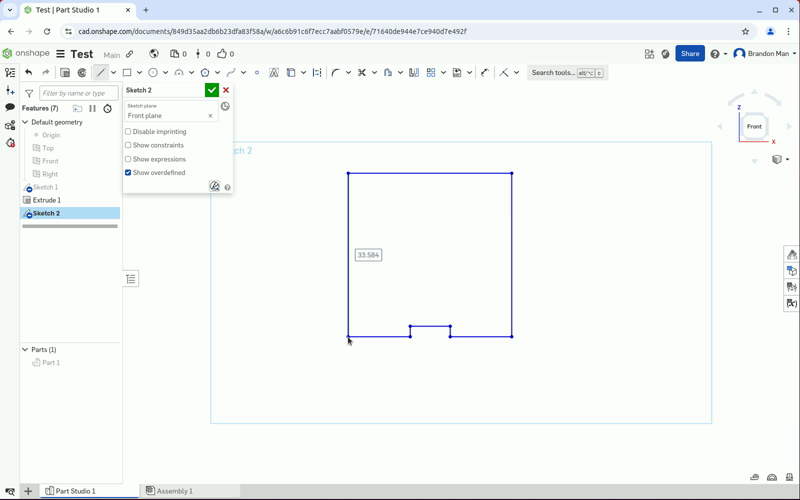
key(c)
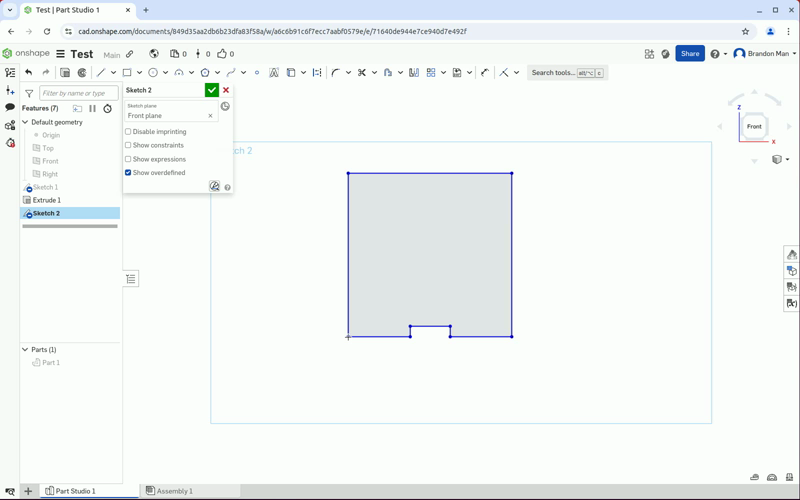
key_down(shift)
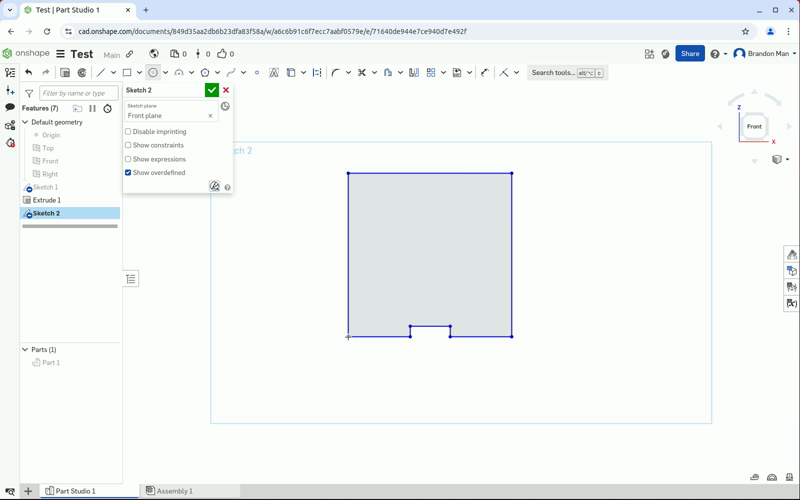
mouse_move(430, 254)
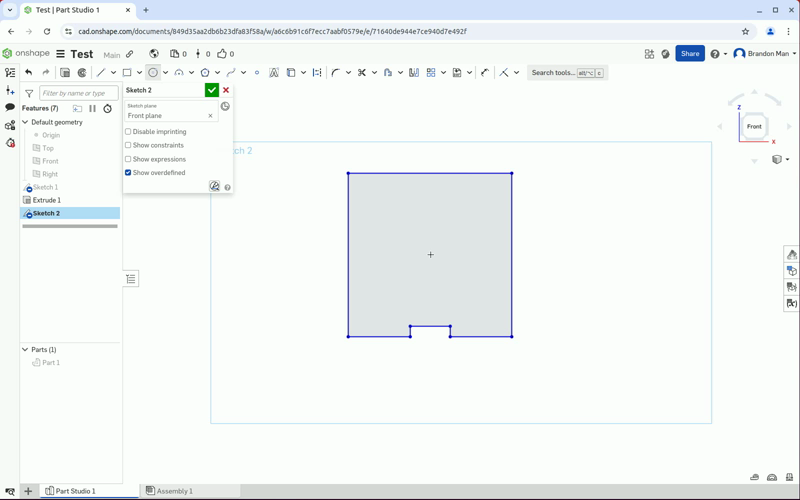
click(430, 254)
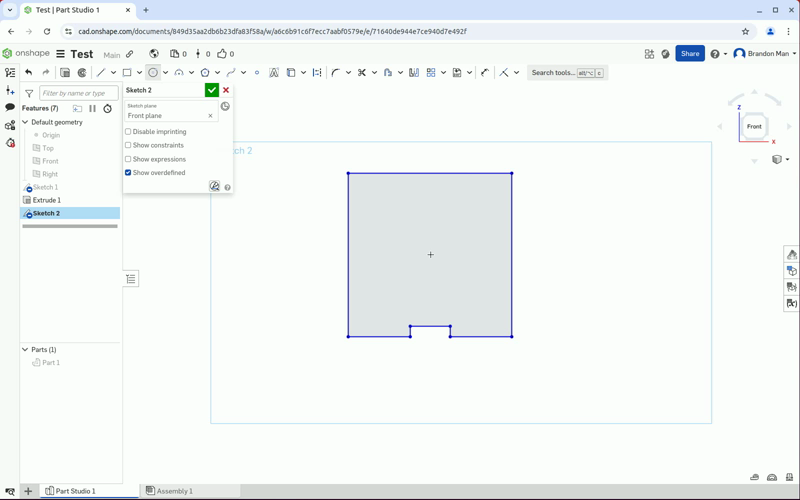
key_up(shift)
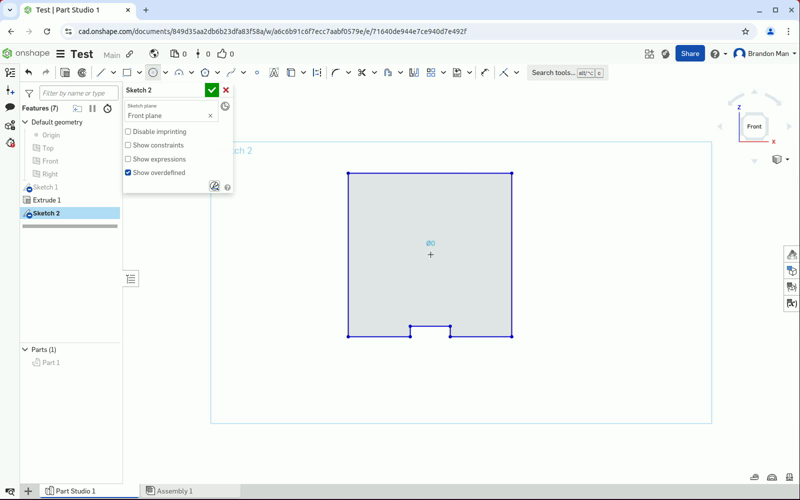
mouse_move(479, 254)
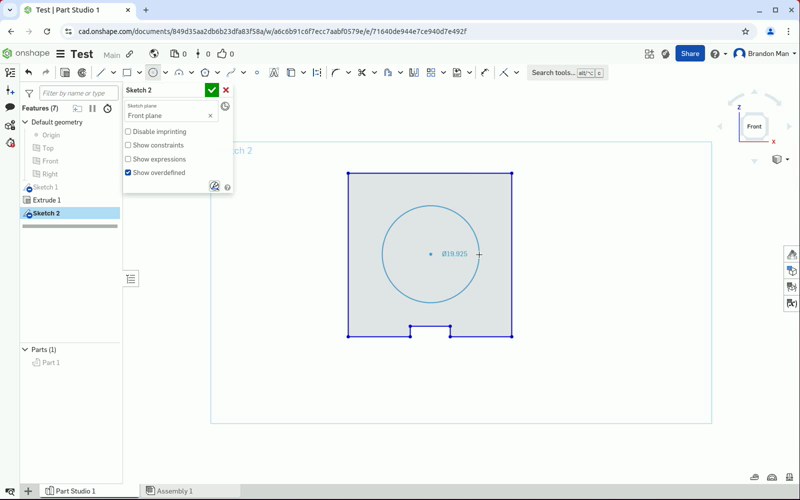
click(479, 254)
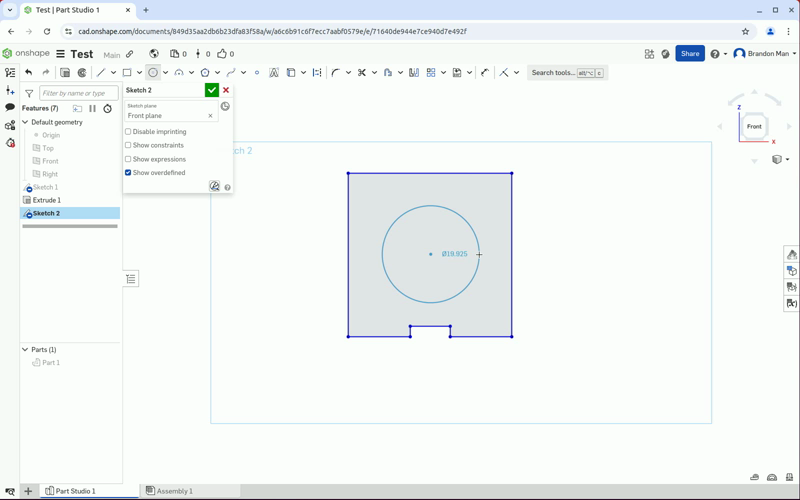
key(esc)
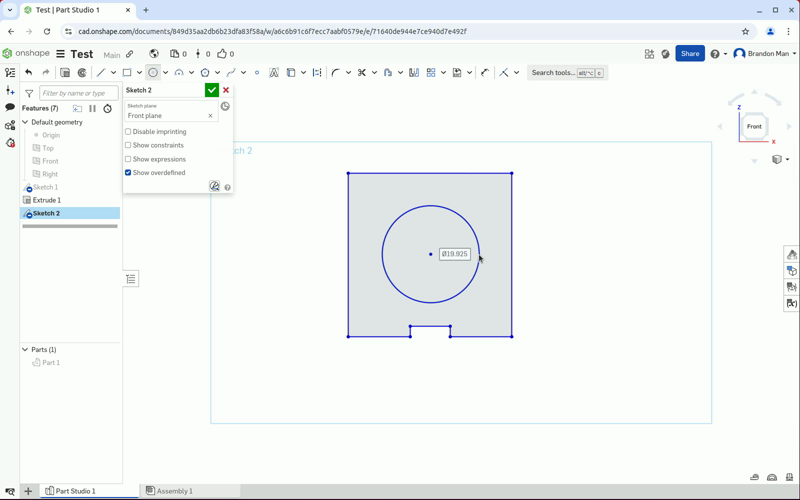
mouse_move(390, 315)
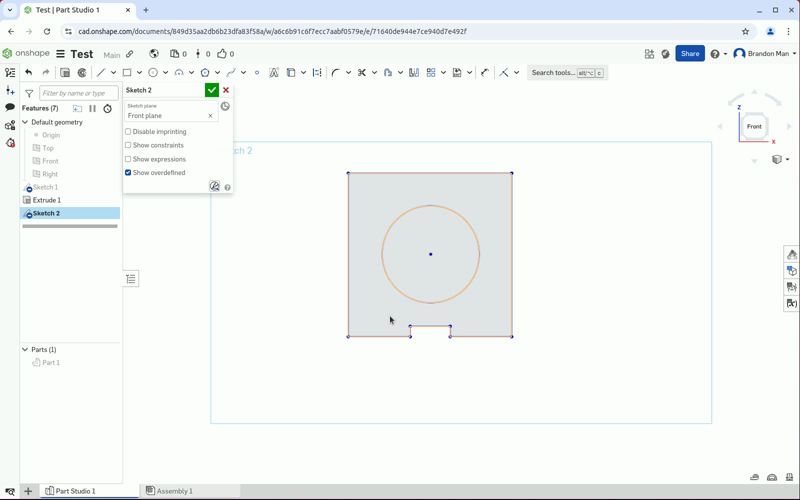
click(390, 315)
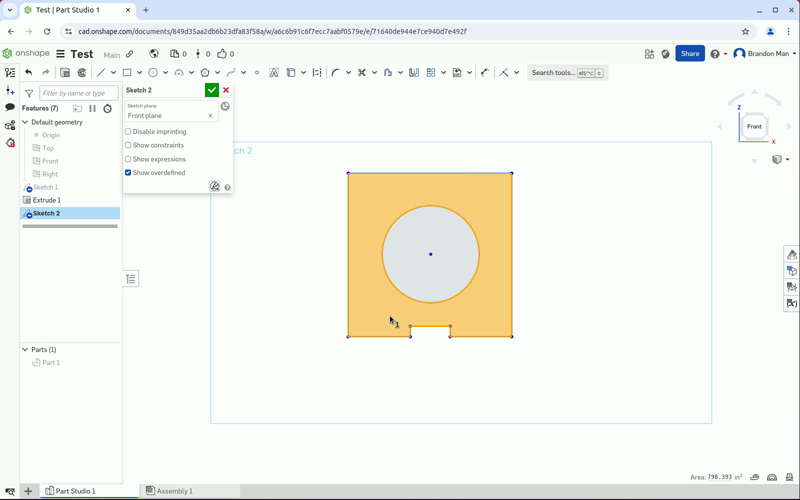
mouse_move(73, 352)
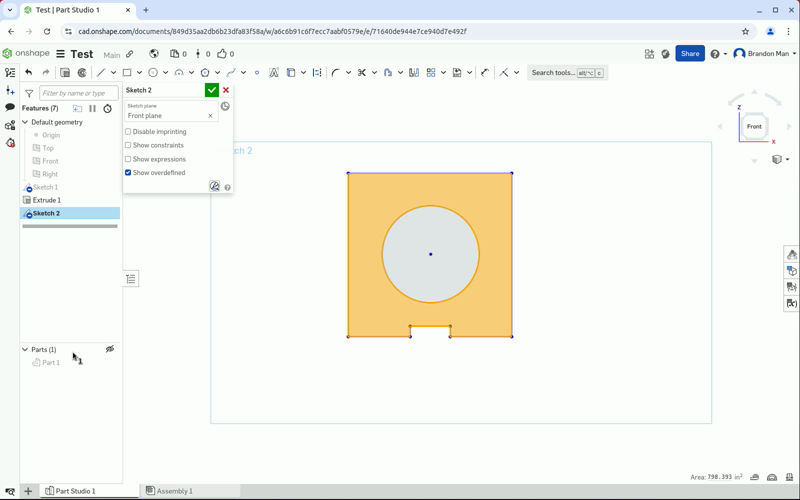
key(shift+y)
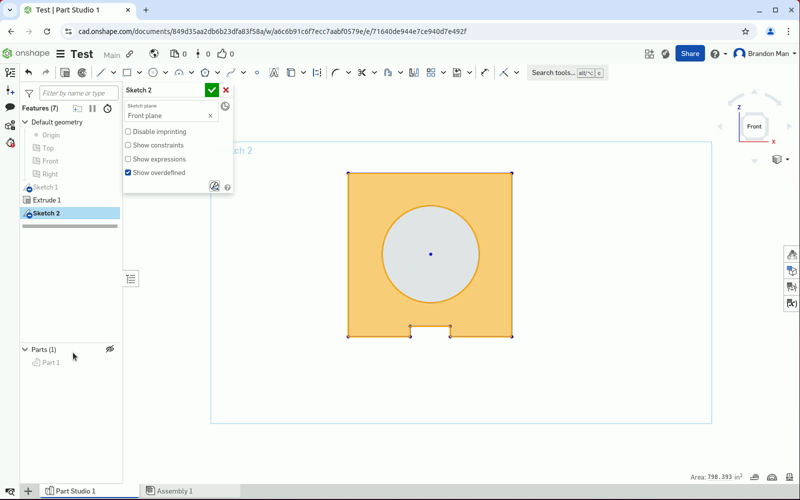
key(shift+e)
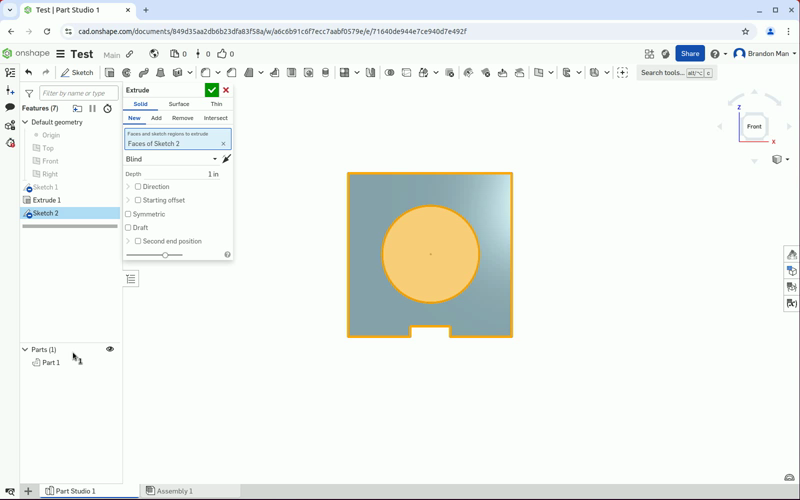
mouse_move(143, 106)
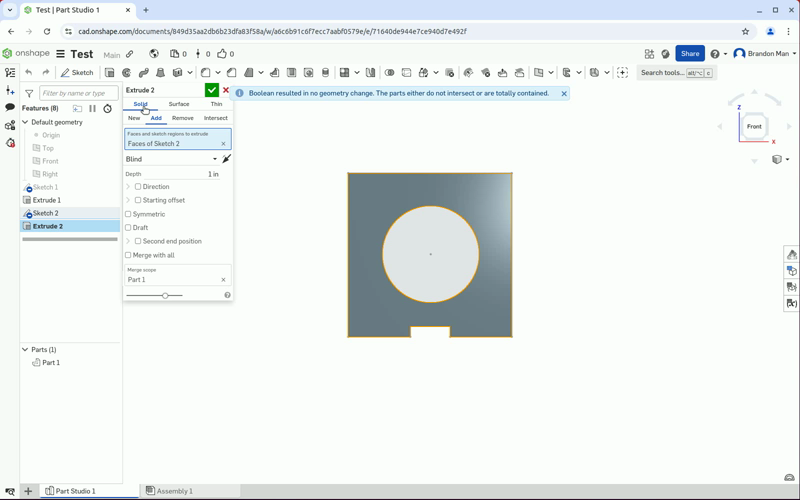
click(143, 106)
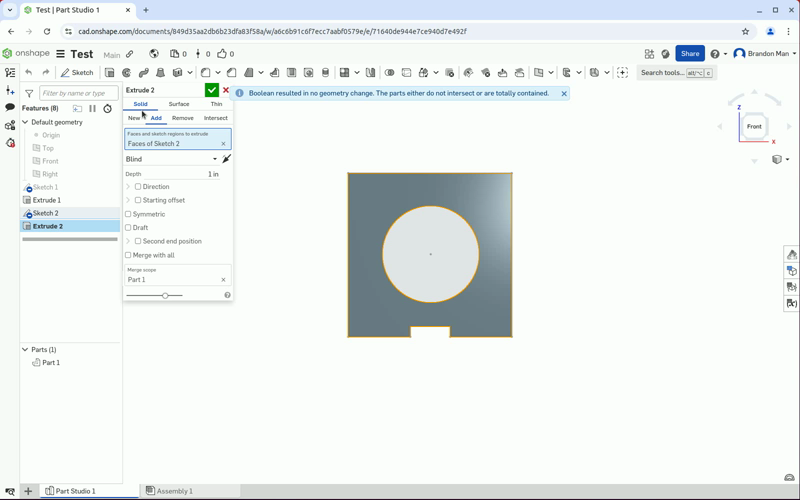
mouse_move(137, 120)
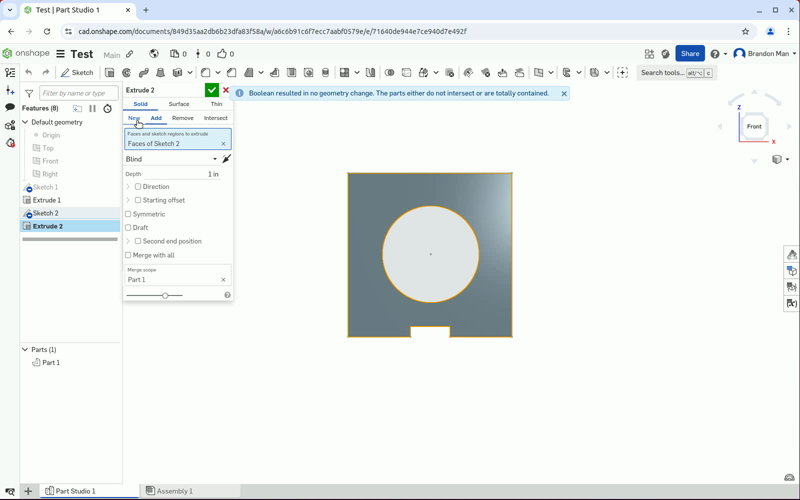
click(137, 120)
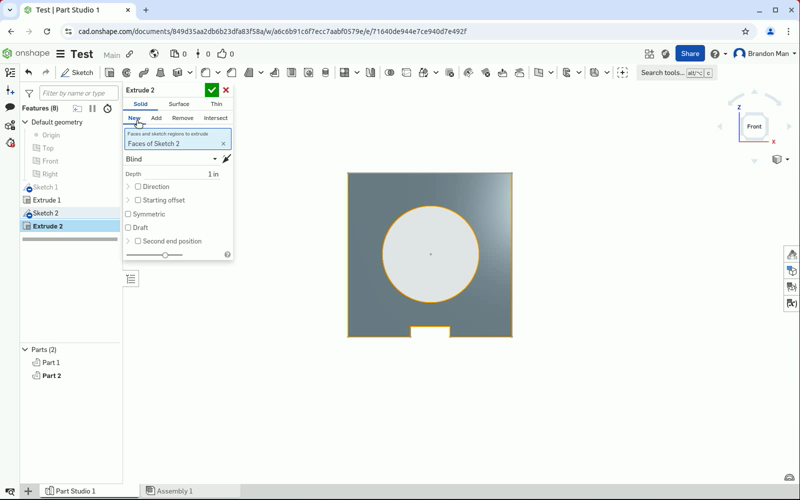
key(tab, 4)
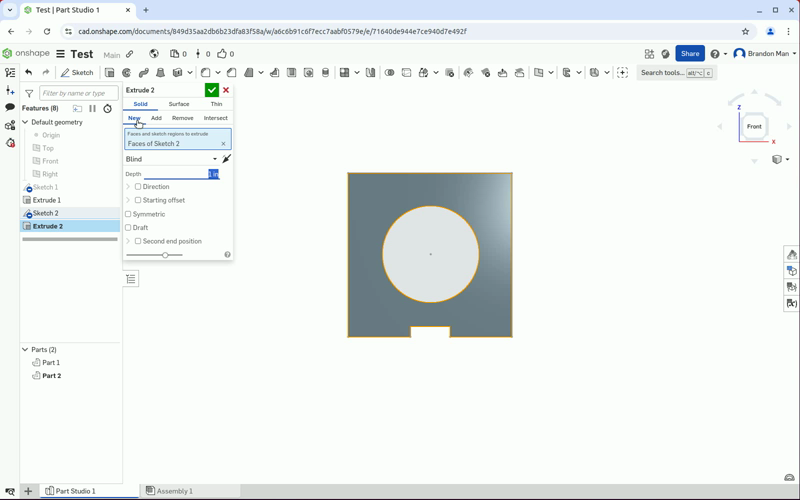
text(2.166)
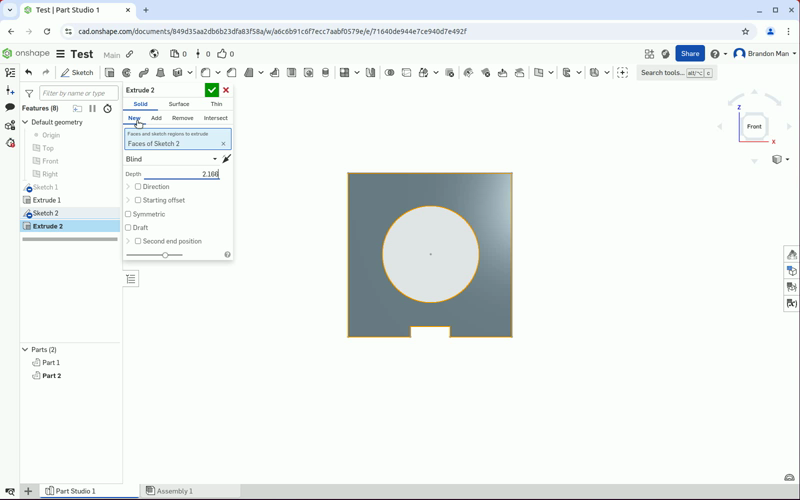
key(enter)
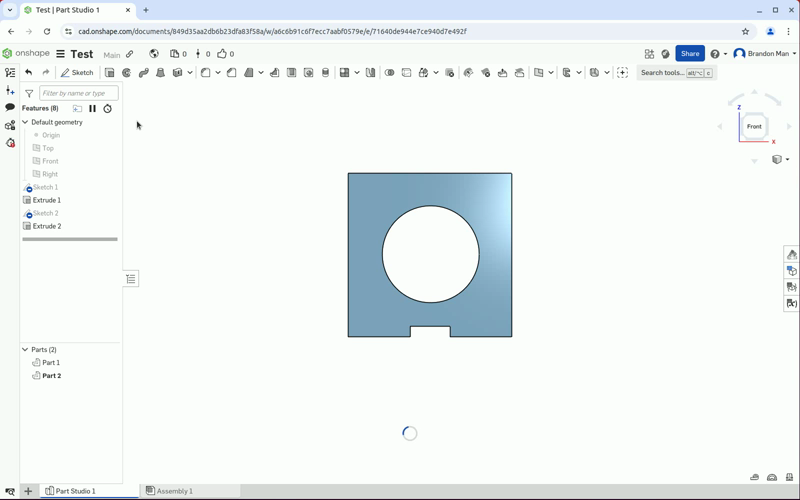
key(shift+h)
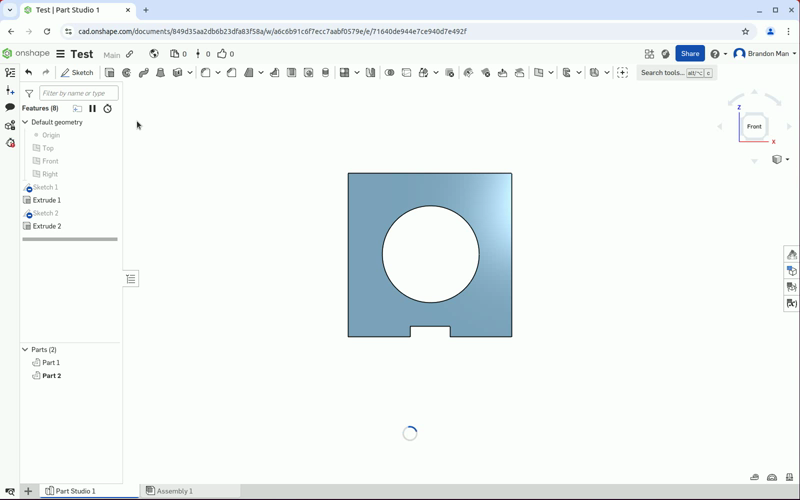
key(shift+h)
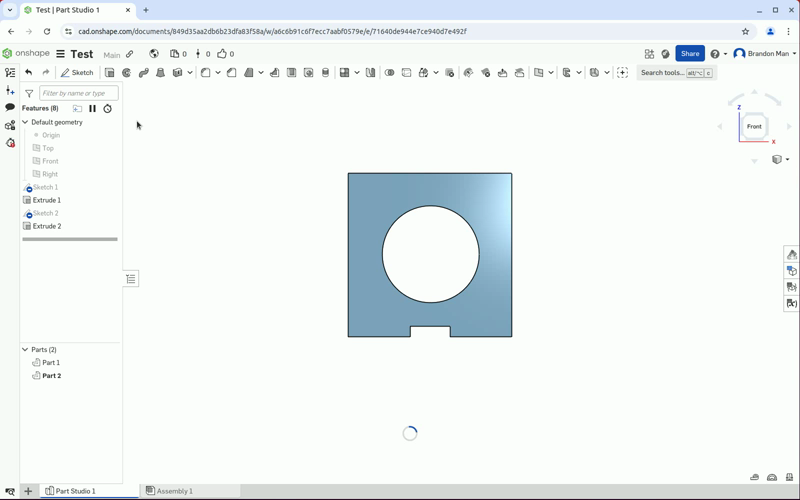
key(shift+7)
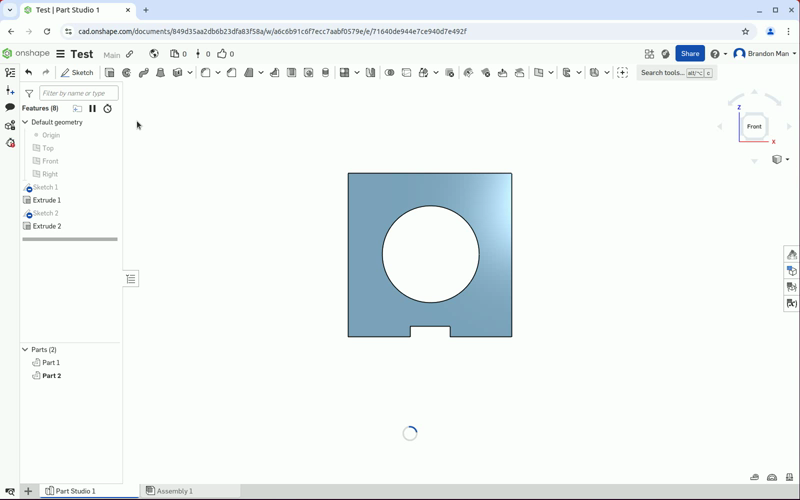
key(left, 2)
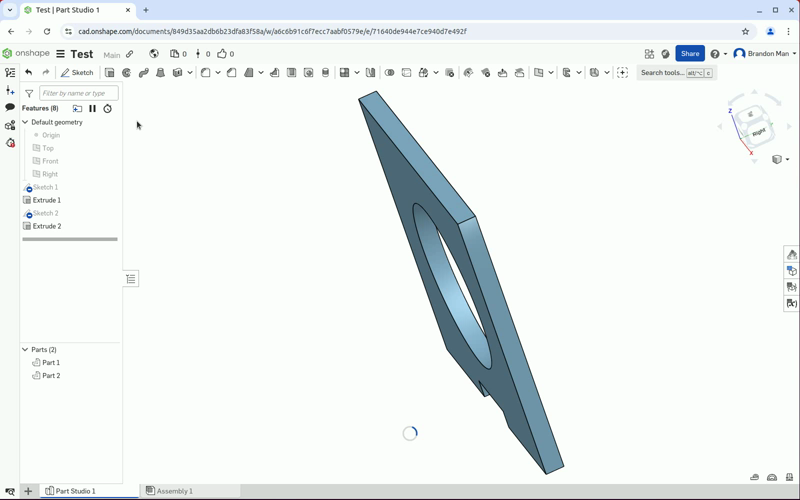
key(down, 2)
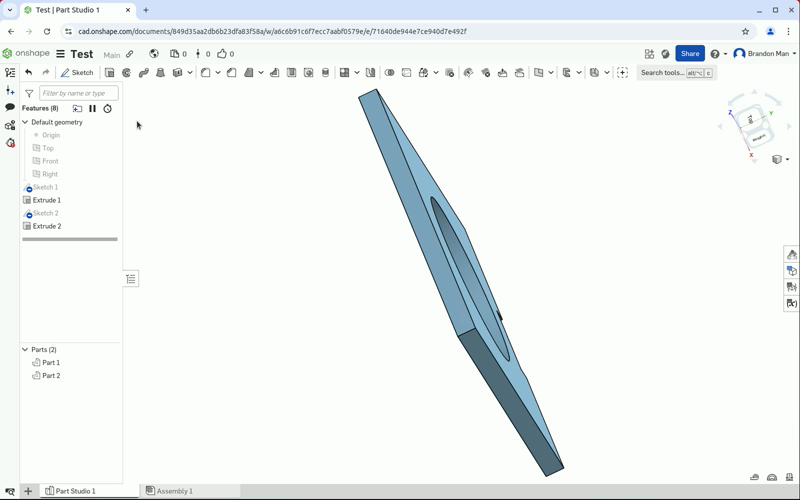
key(up, 2)
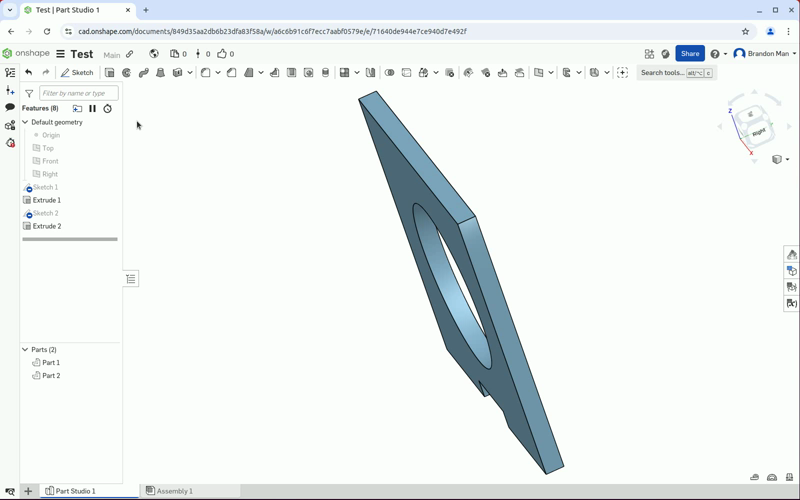
key(right, 2)
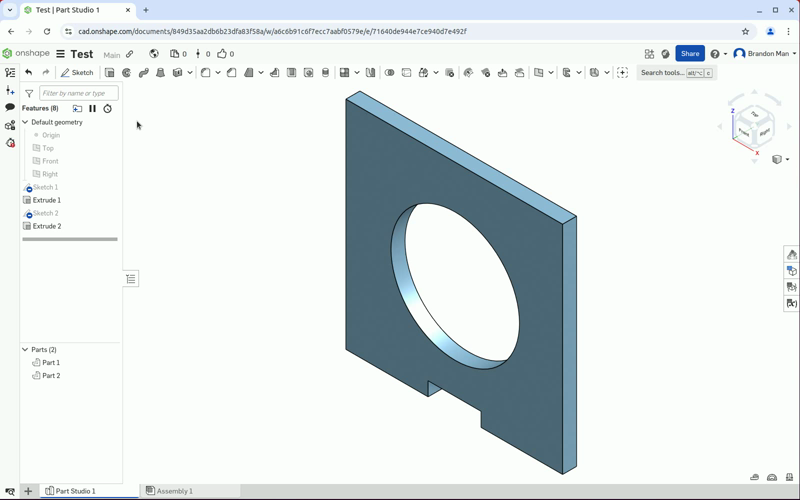
mouse_move(73, 189)
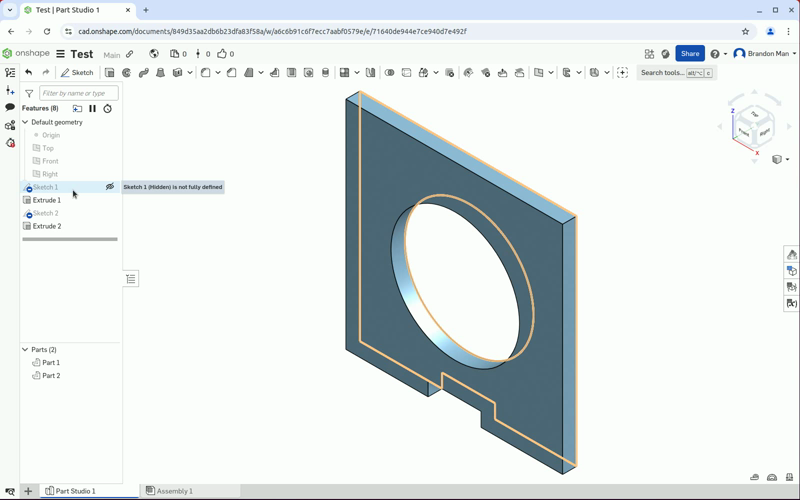
click(73, 189)